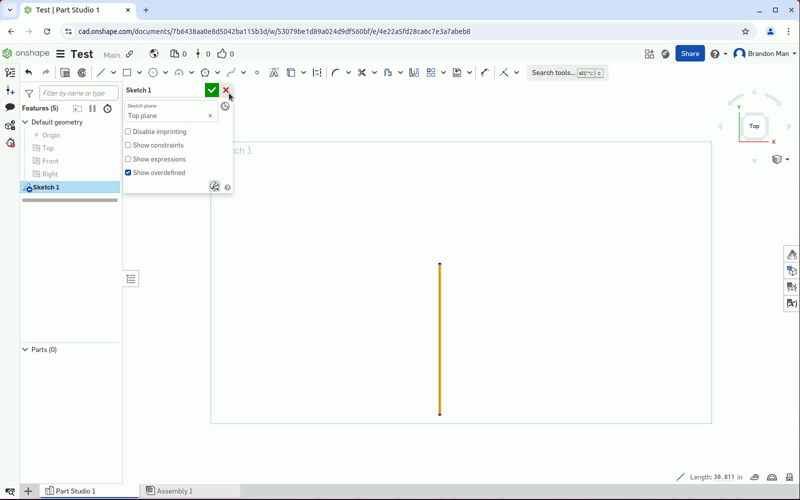
key(shift+h)
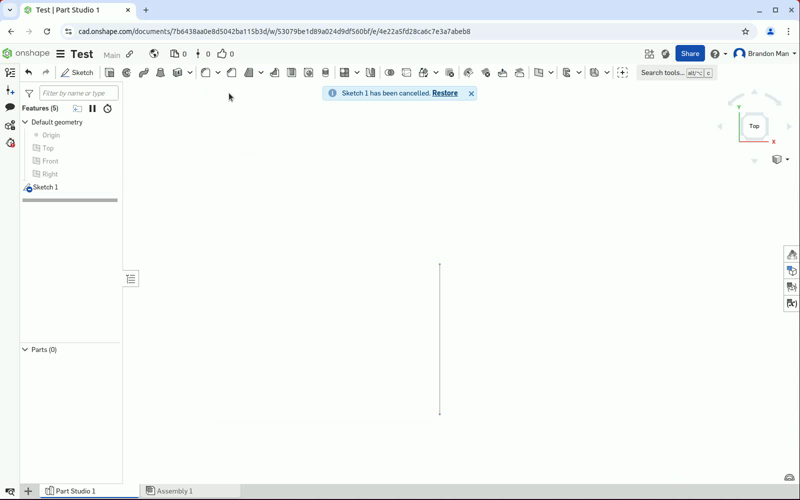
key(shift+s)
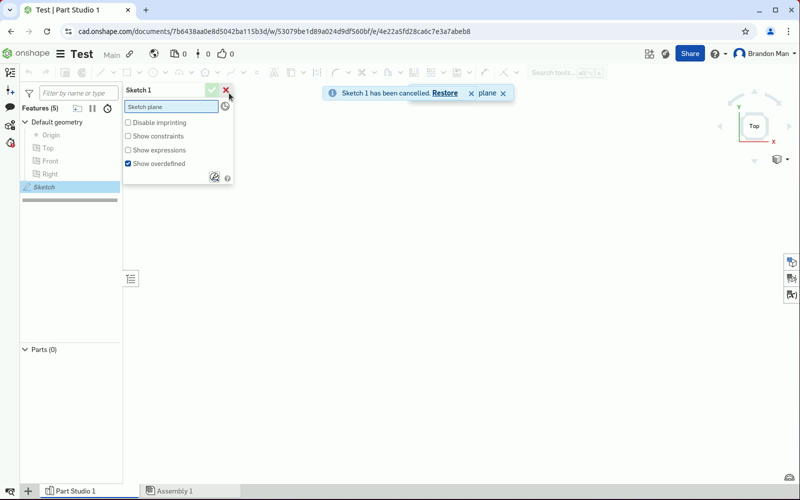
mouse_move(73, 150)
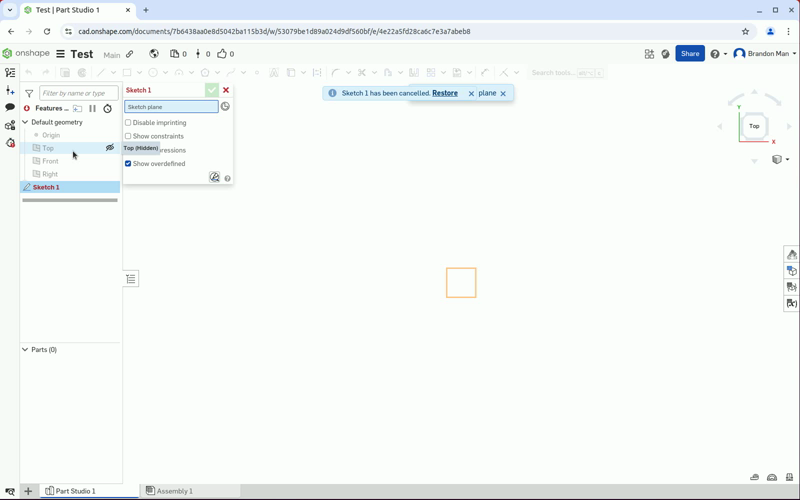
click(73, 150)
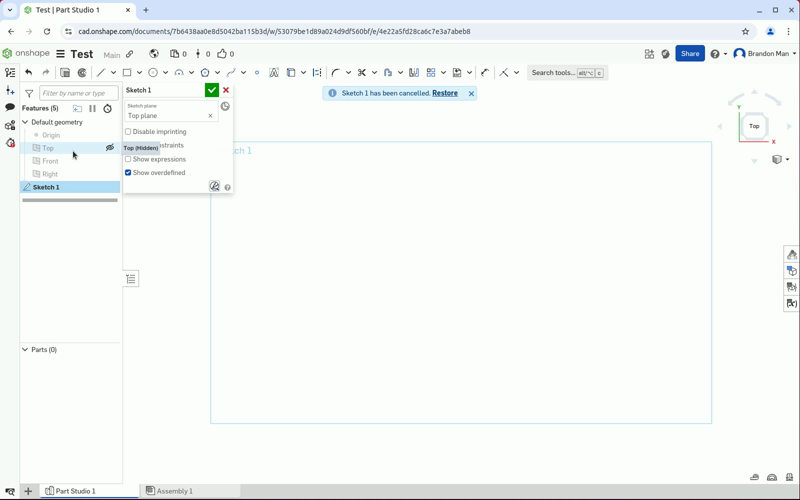
mouse_move(73, 352)
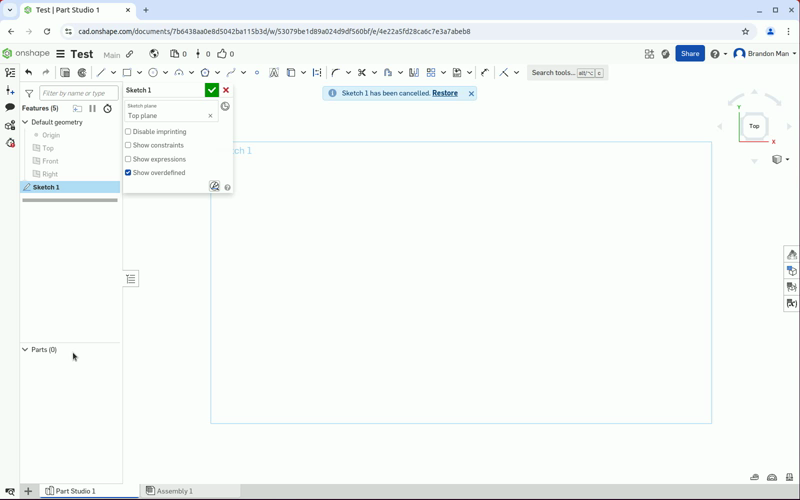
key(y)
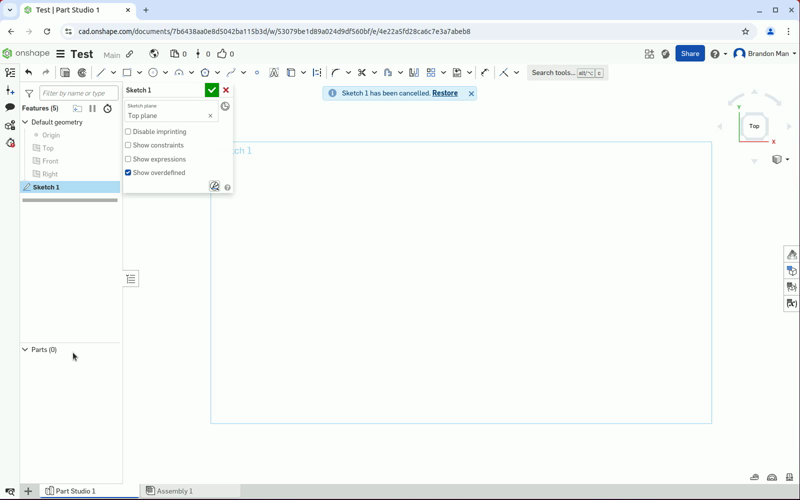
key(l)
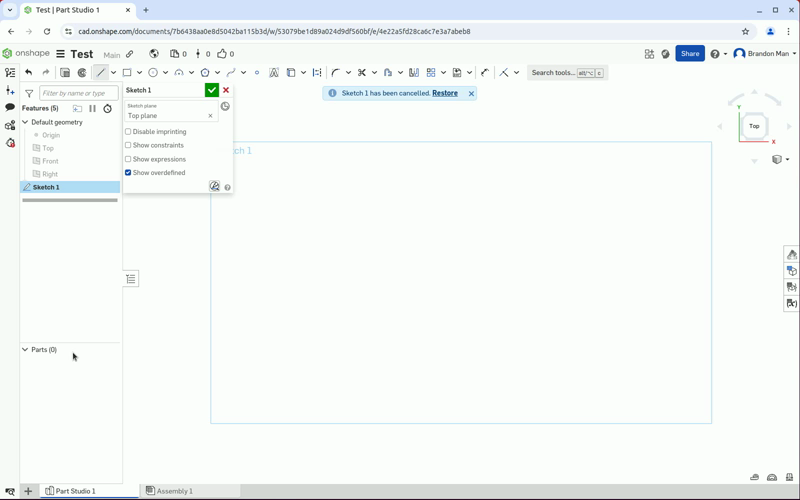
key_down(shift)
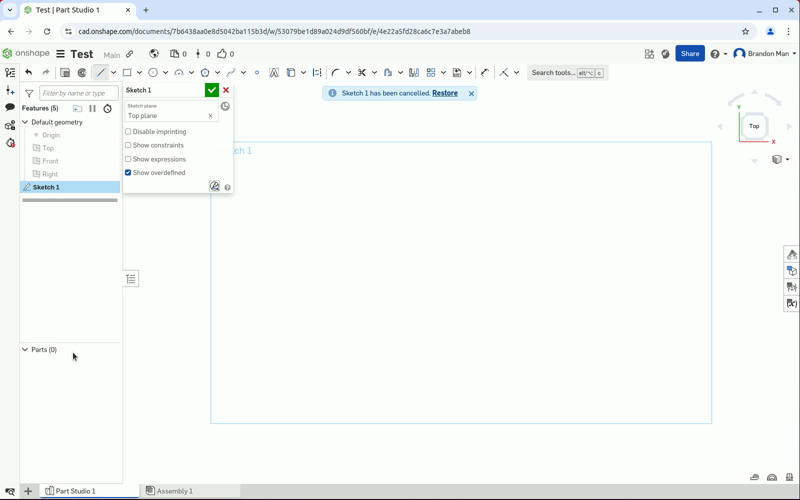
mouse_move(423, 301)
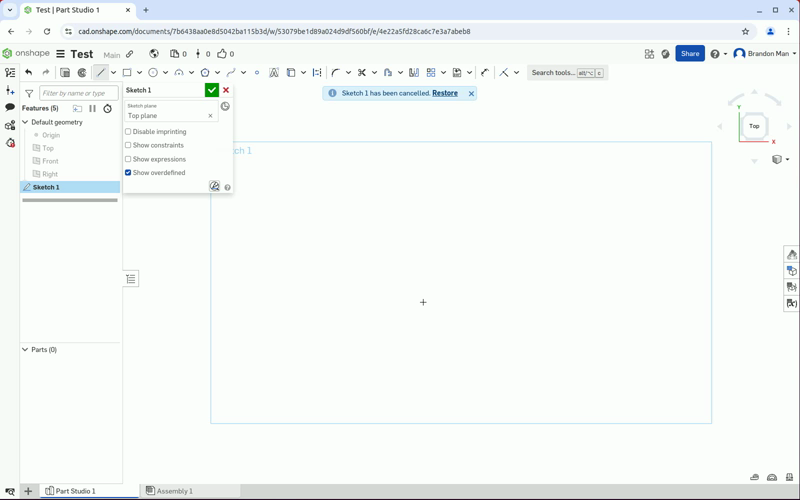
click(423, 301)
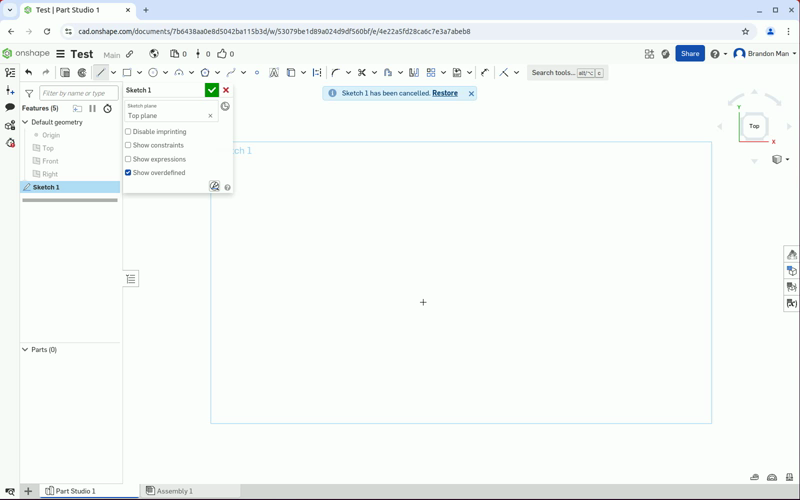
key_up(shift)
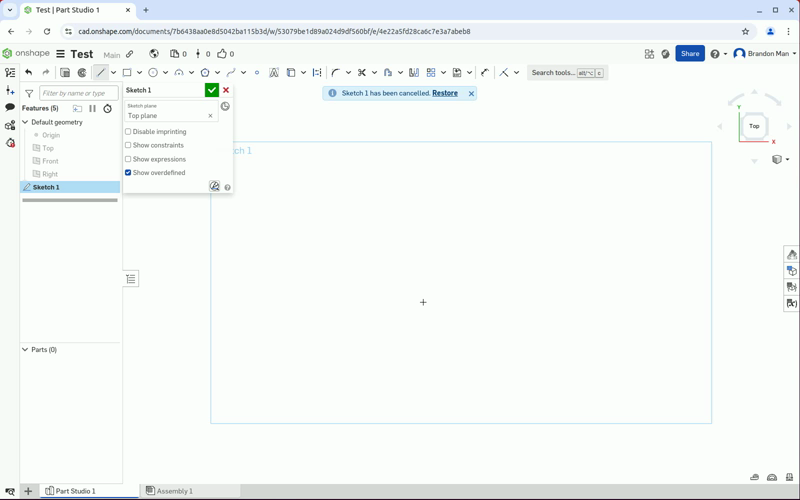
key_down(shift)
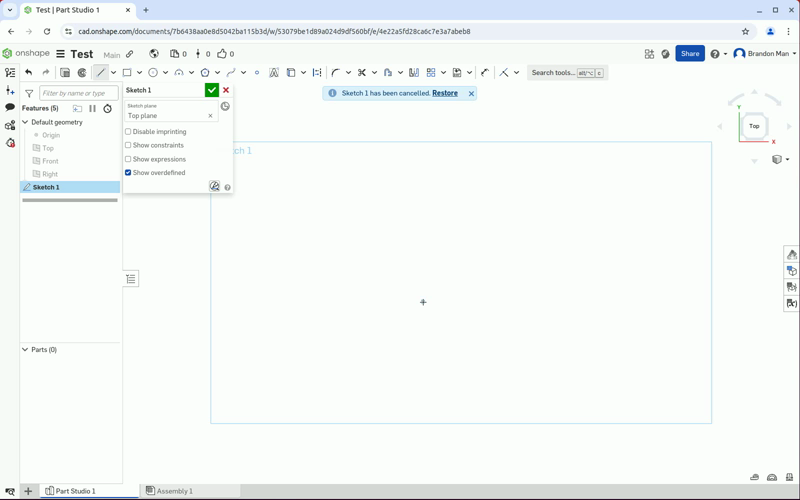
mouse_move(453, 301)
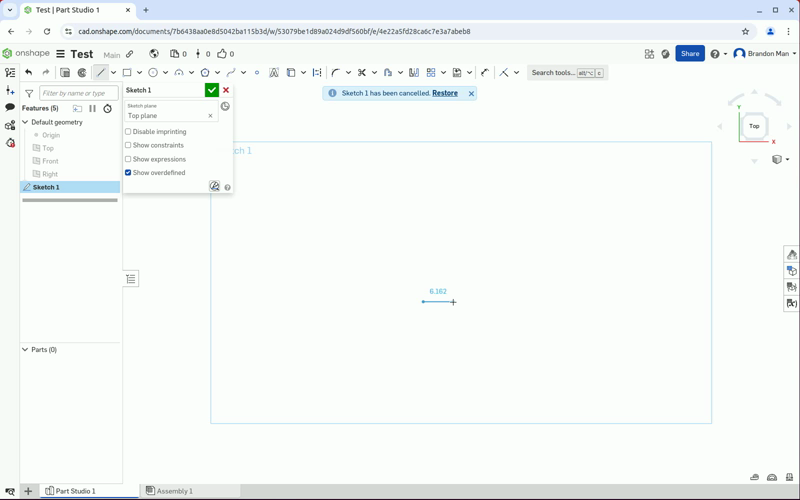
mouse_move(479, 301)
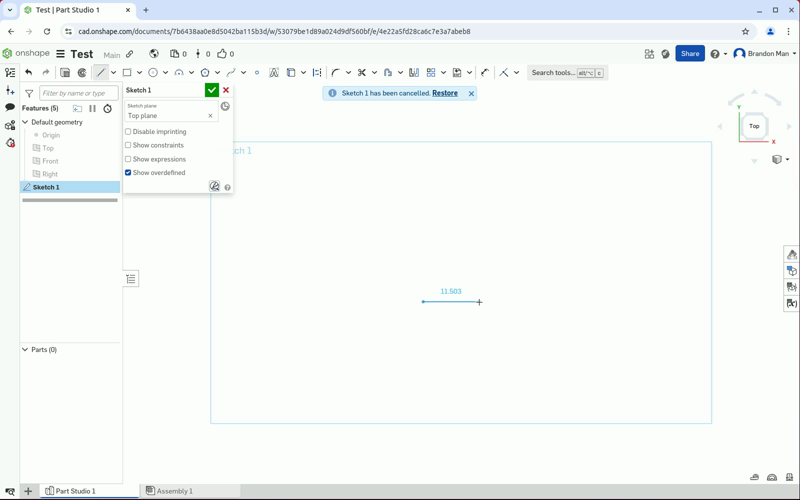
click(479, 301)
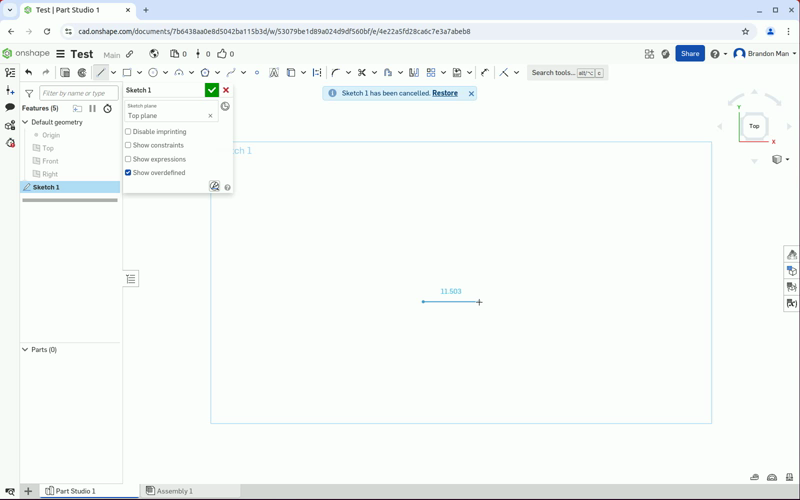
key_up(shift)
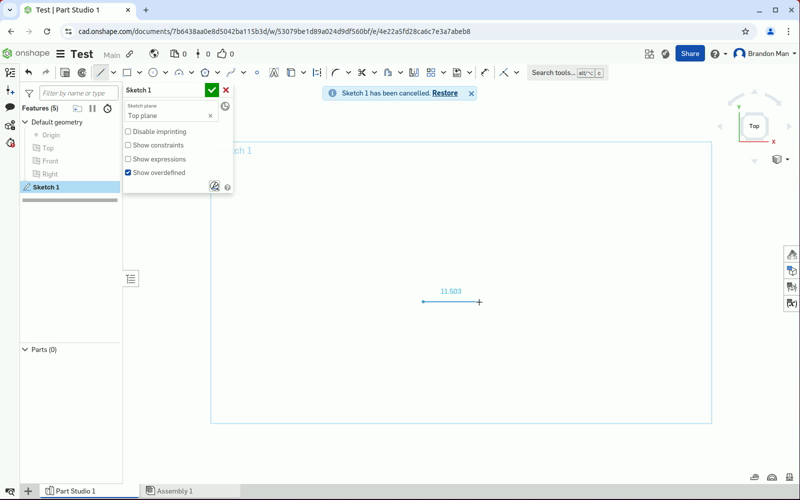
key_down(shift)
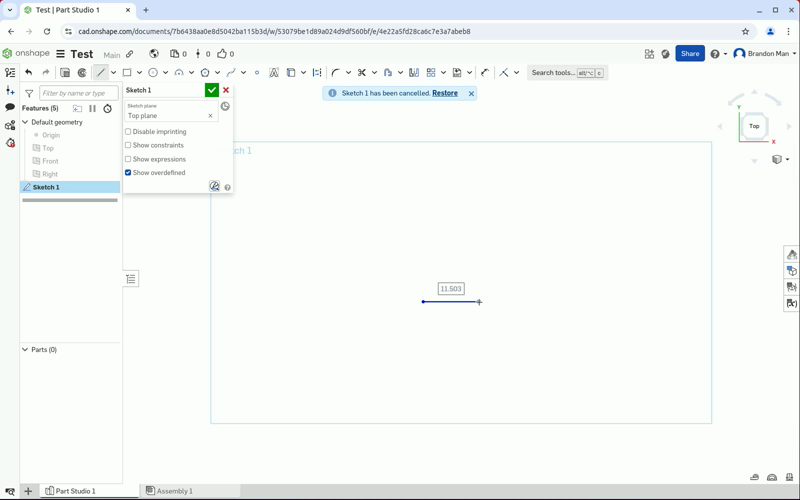
mouse_move(509, 301)
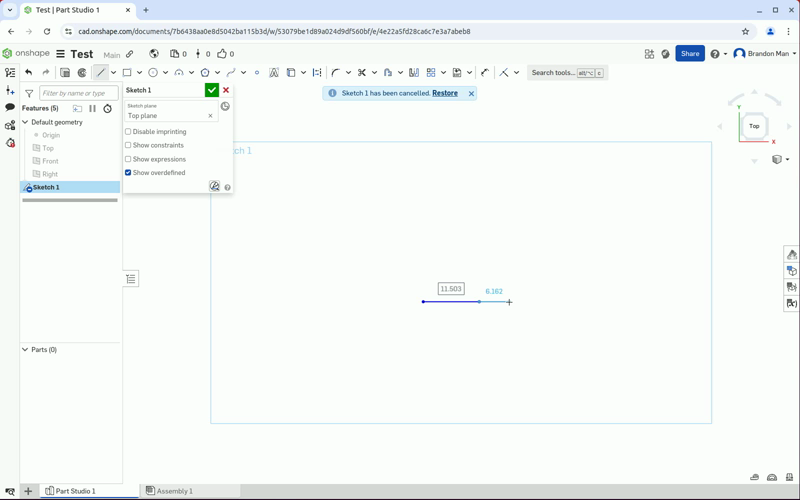
mouse_move(479, 261)
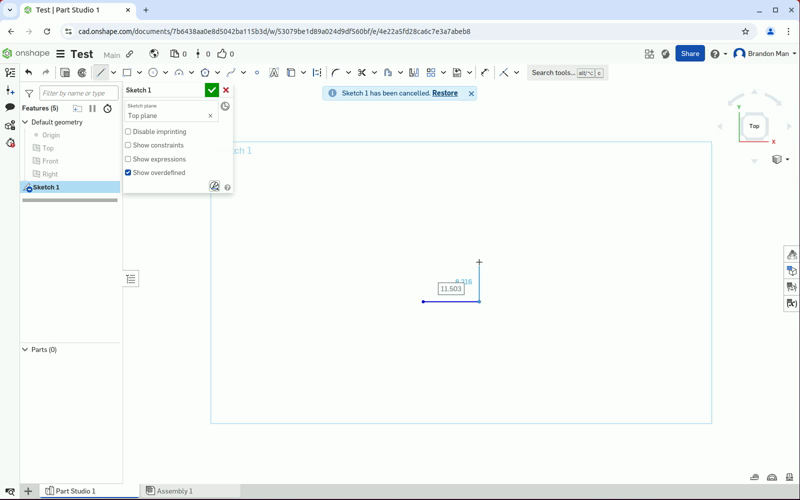
click(479, 261)
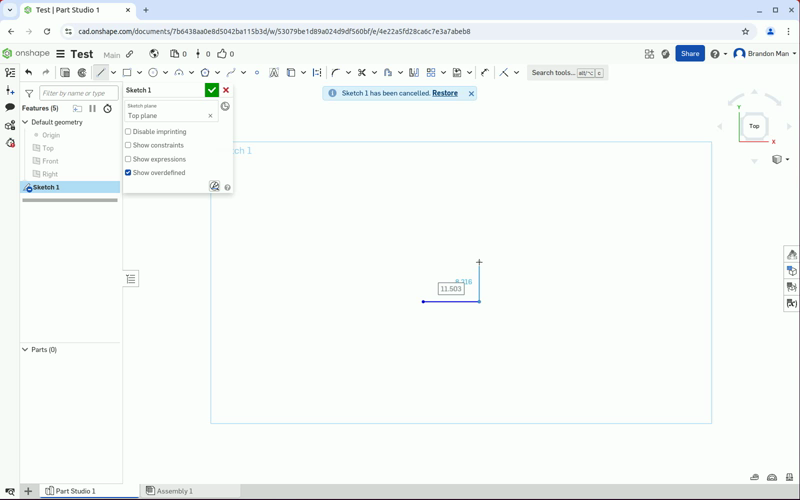
key_up(shift)
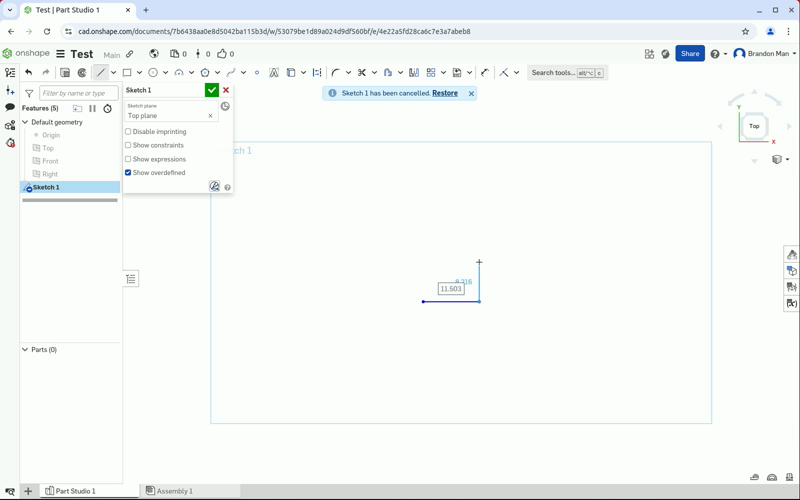
key_down(shift)
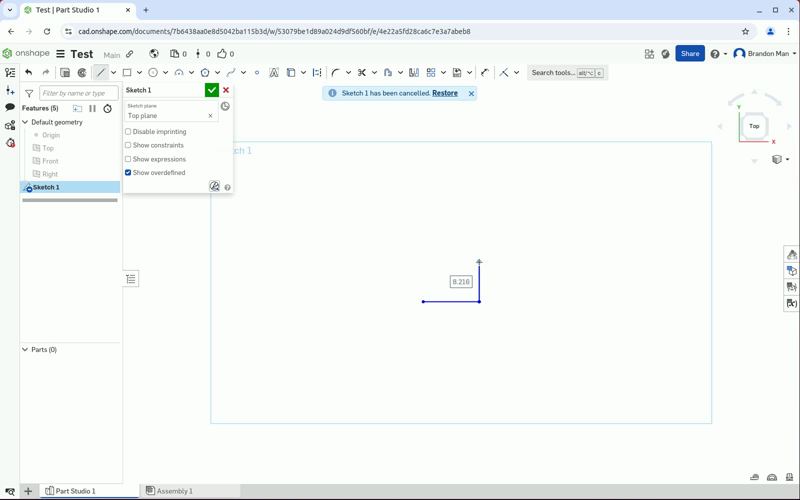
mouse_move(509, 261)
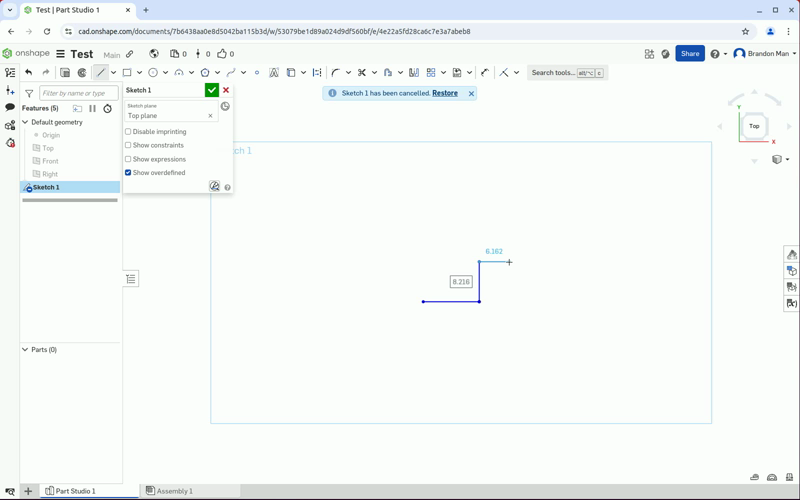
mouse_move(471, 261)
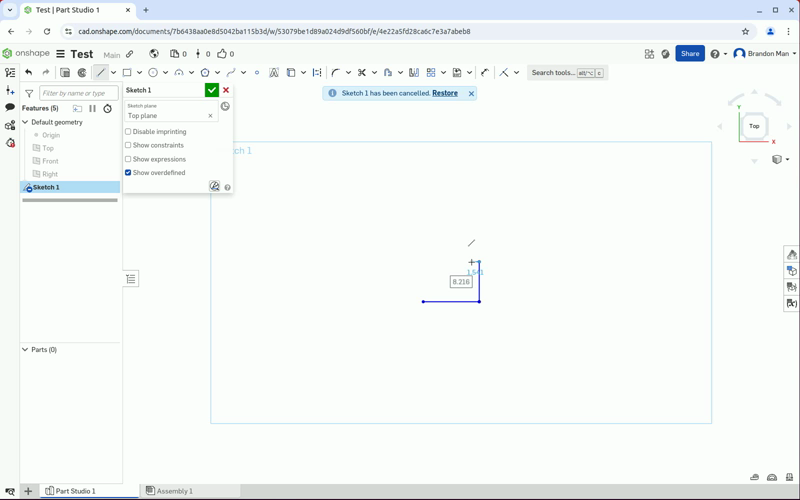
scroll(6)
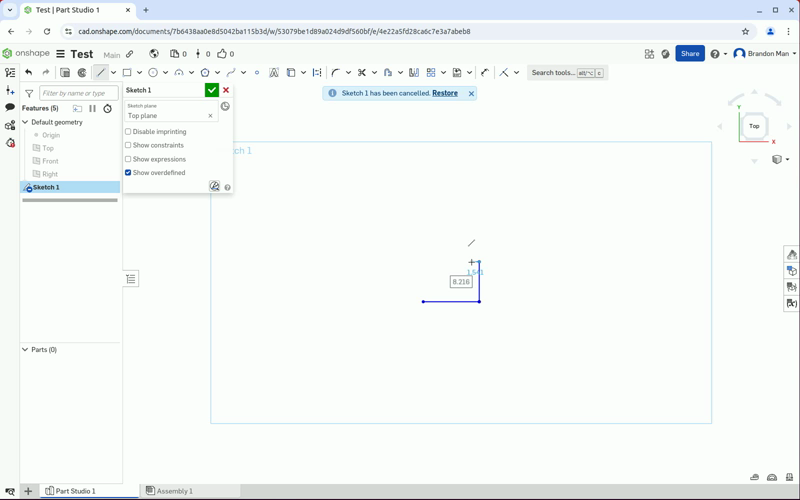
scroll(6)
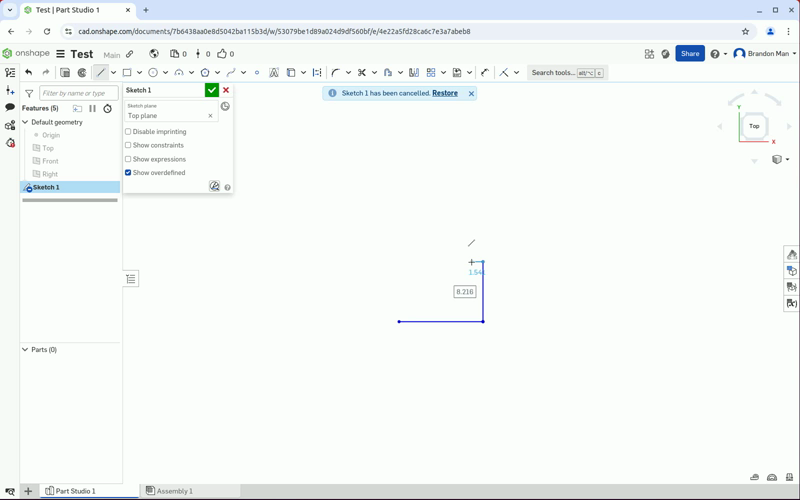
scroll(6)
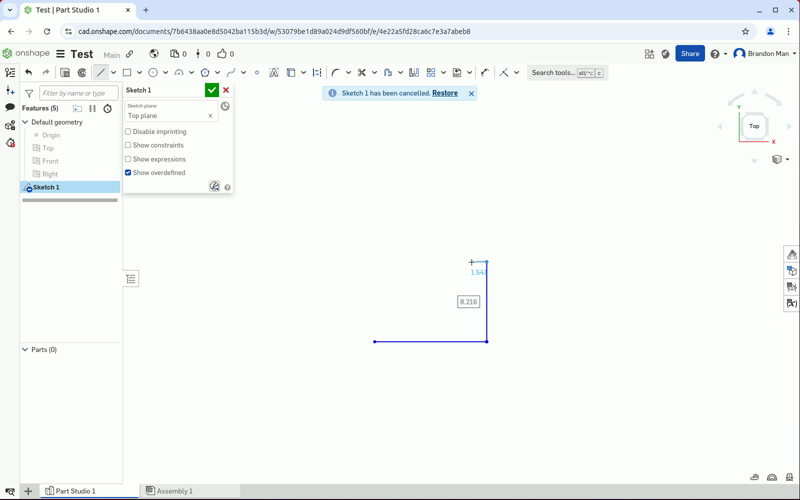
scroll(6)
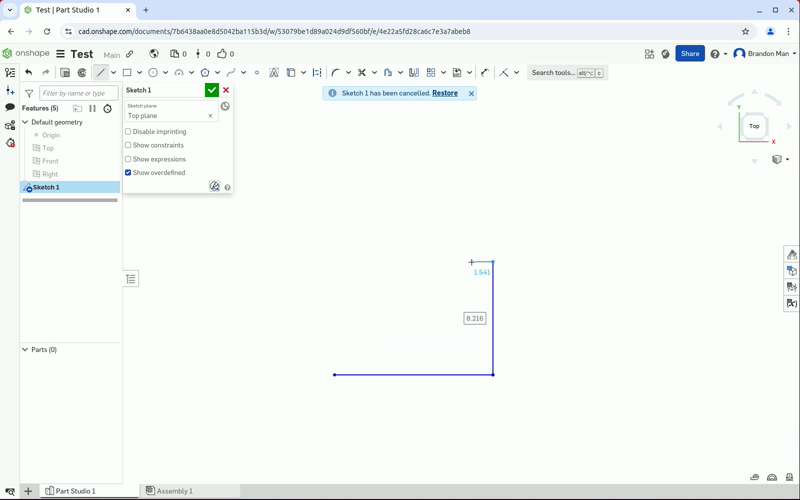
scroll(6)
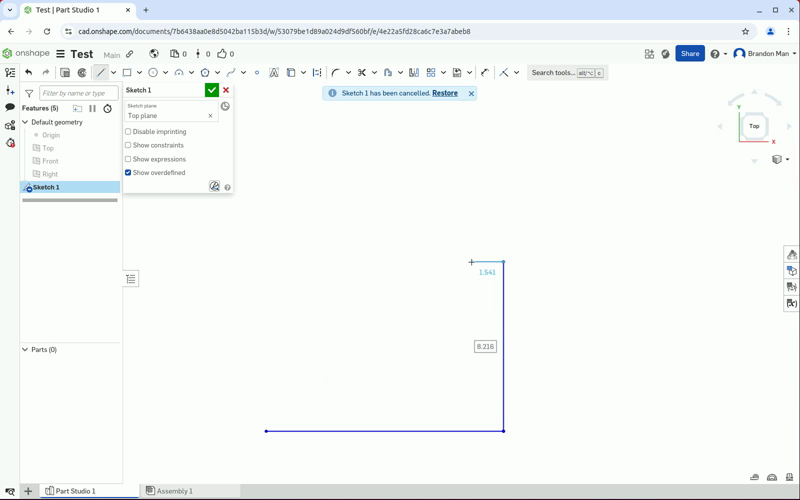
scroll(6)
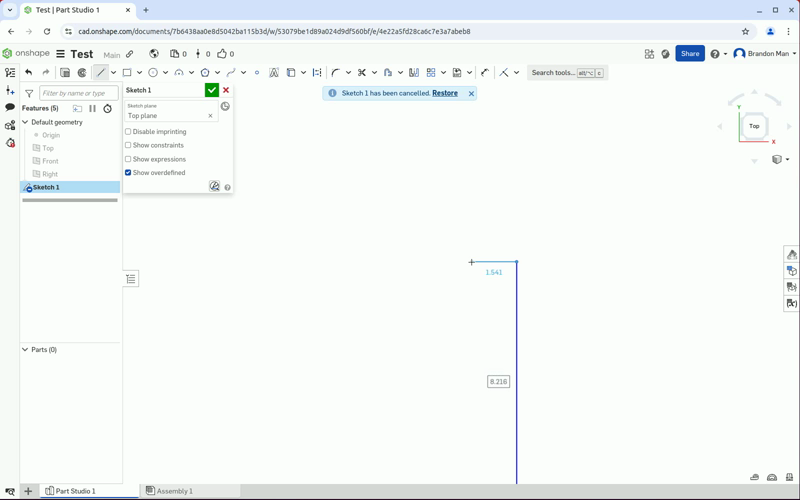
scroll(6)
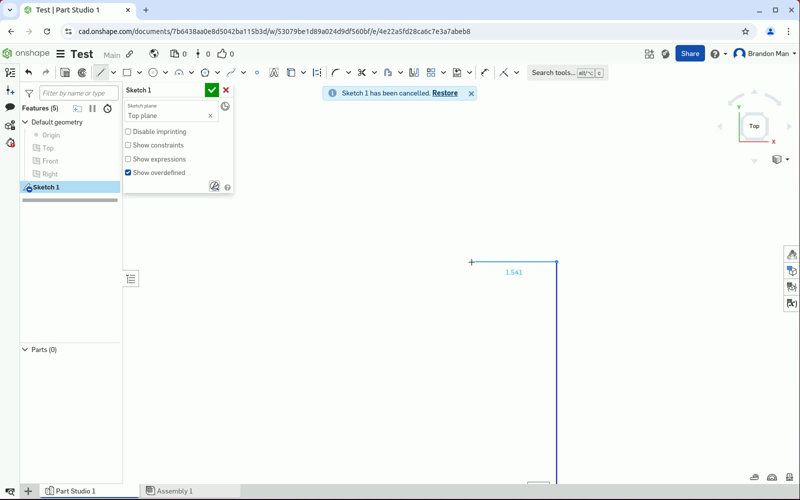
click(471, 261)
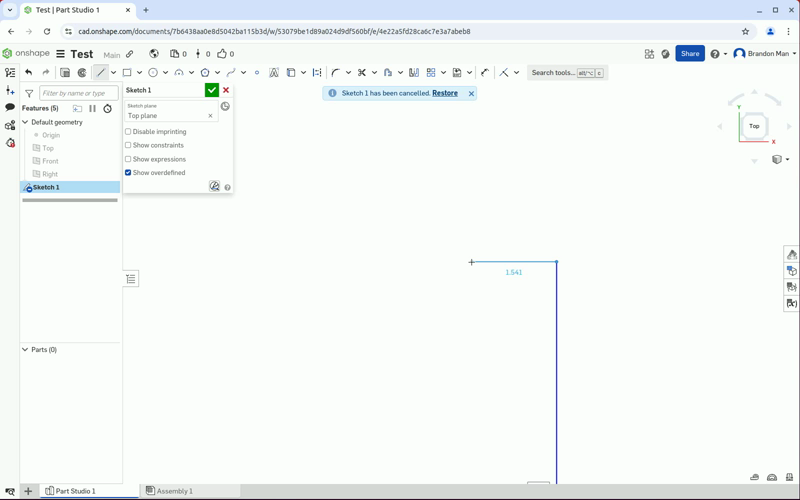
scroll(-6)
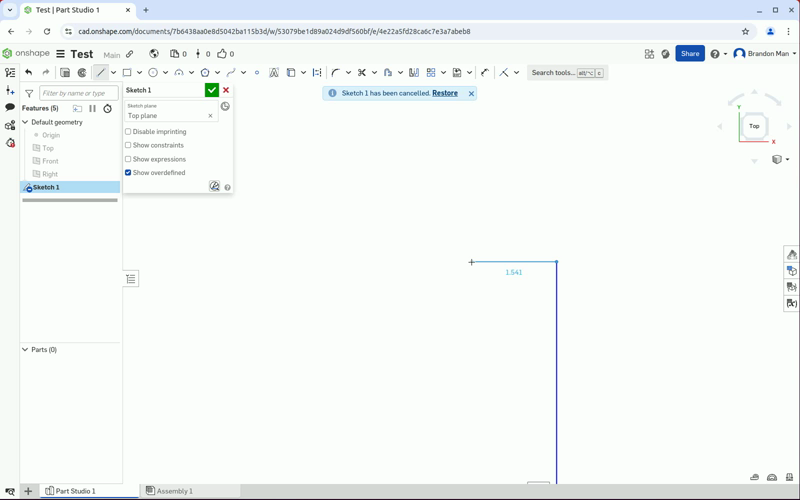
scroll(-6)
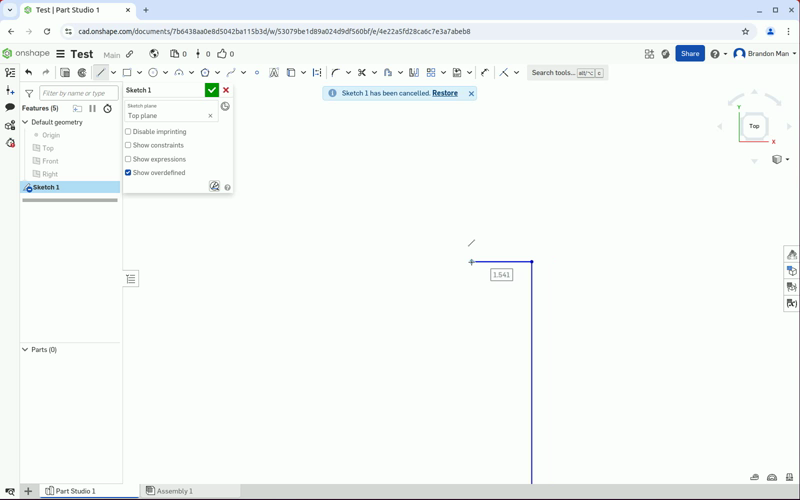
scroll(-6)
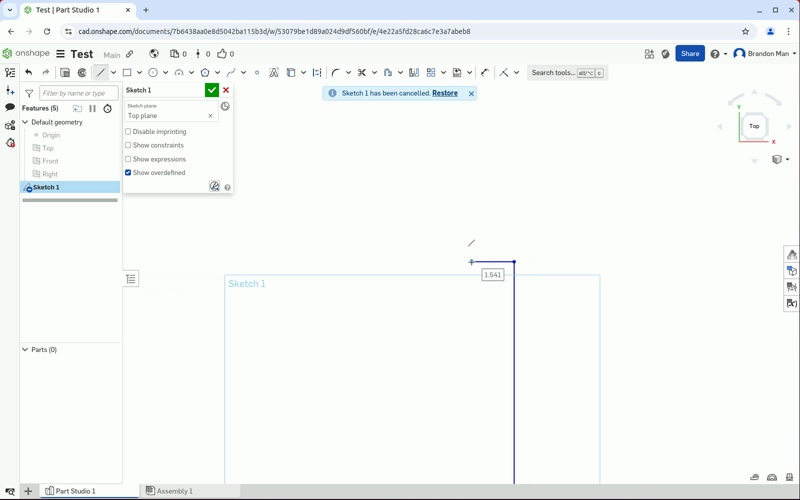
scroll(-6)
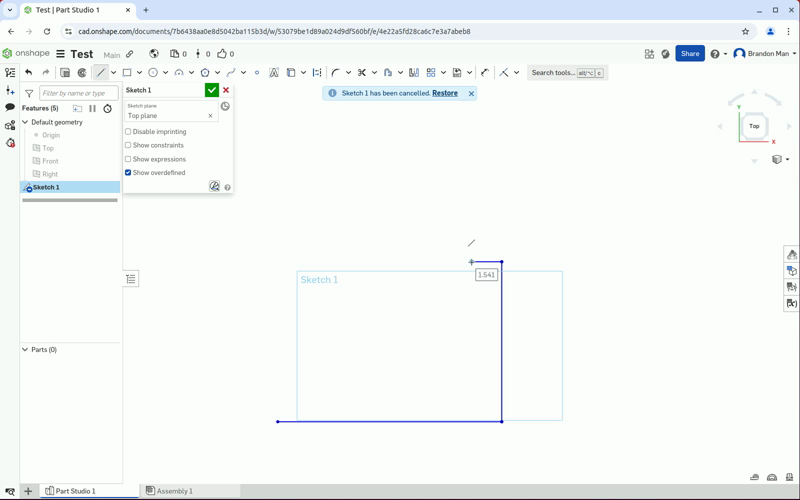
scroll(-6)
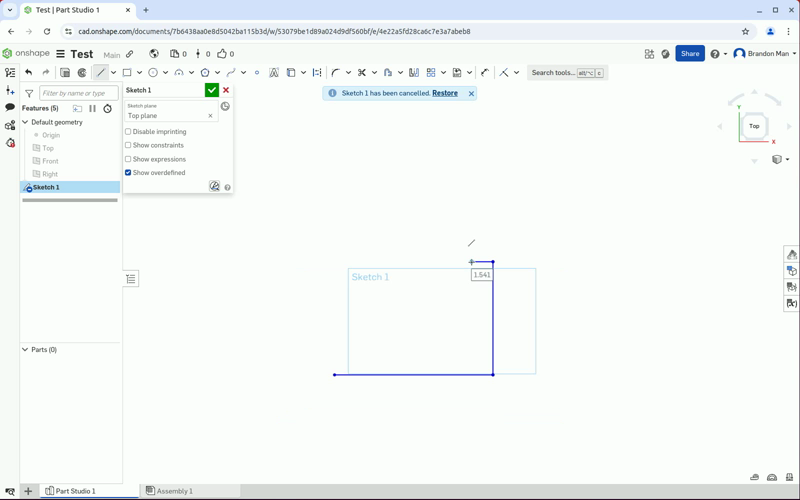
scroll(-6)
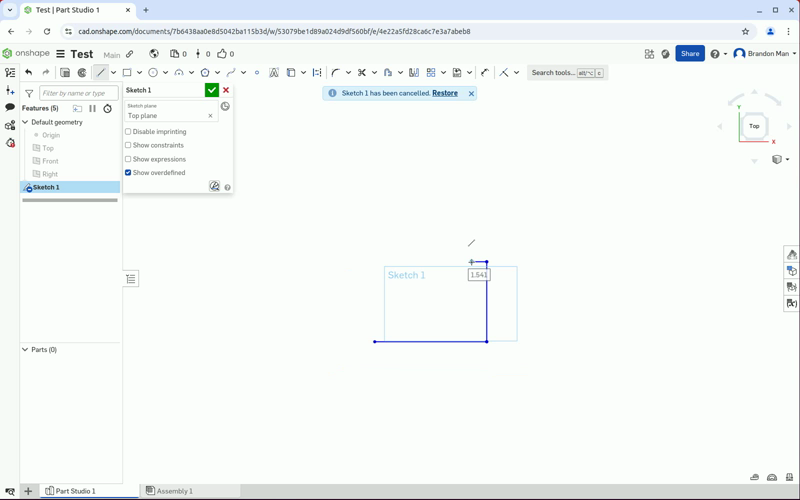
scroll(-6)
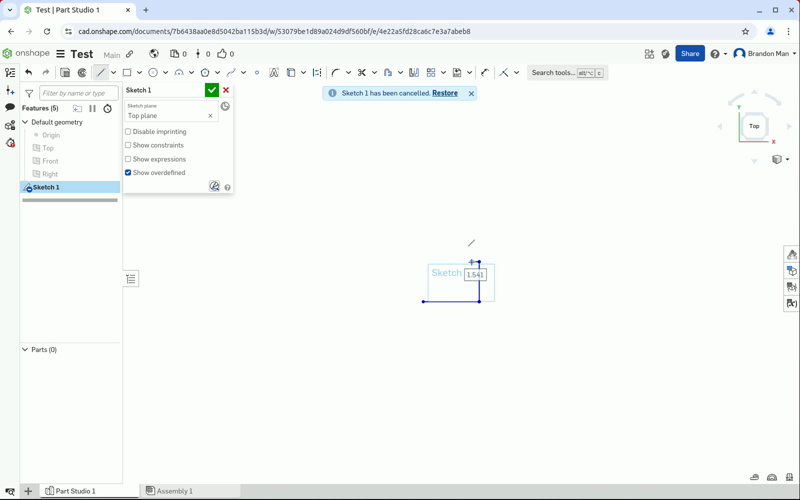
key_up(shift)
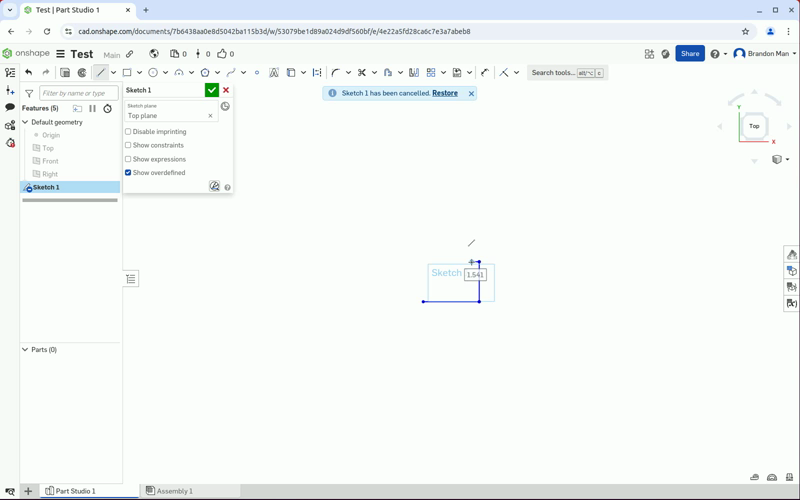
key_down(shift)
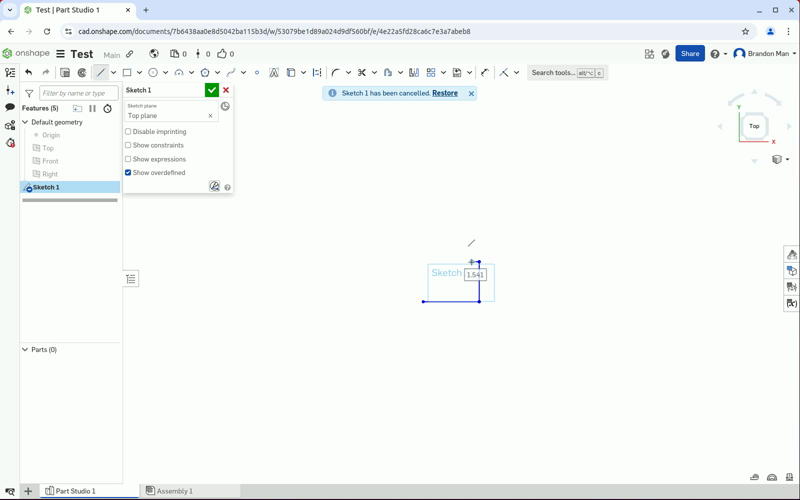
mouse_move(501, 261)
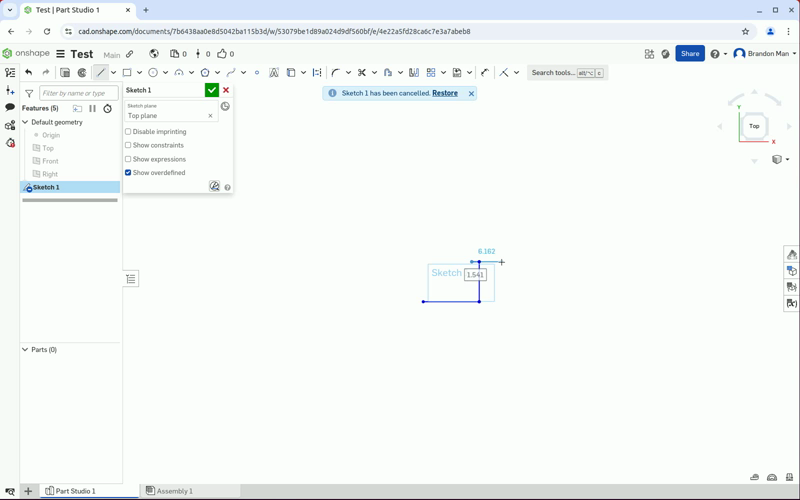
mouse_move(471, 295)
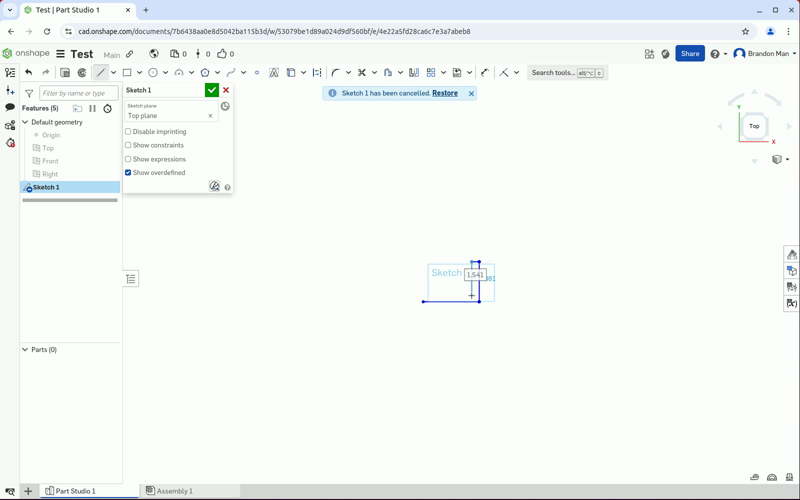
click(471, 295)
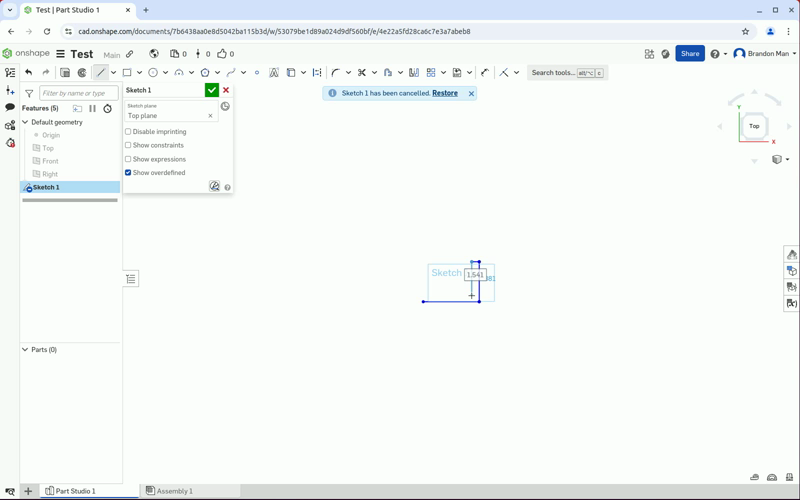
key_up(shift)
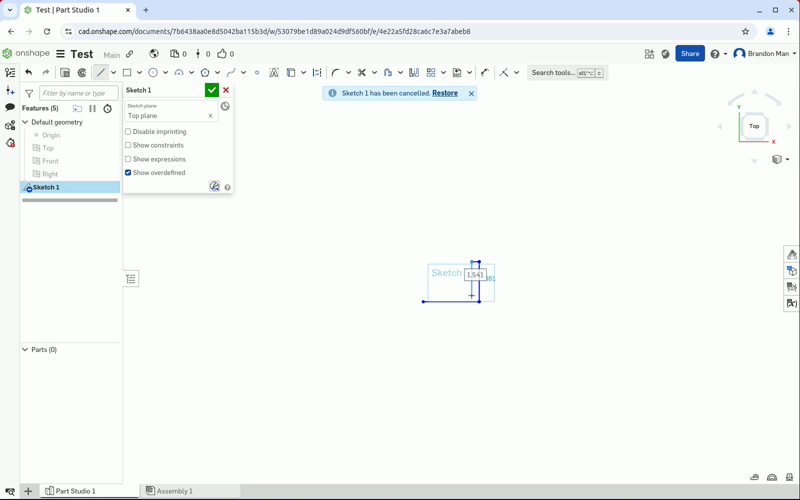
key_down(shift)
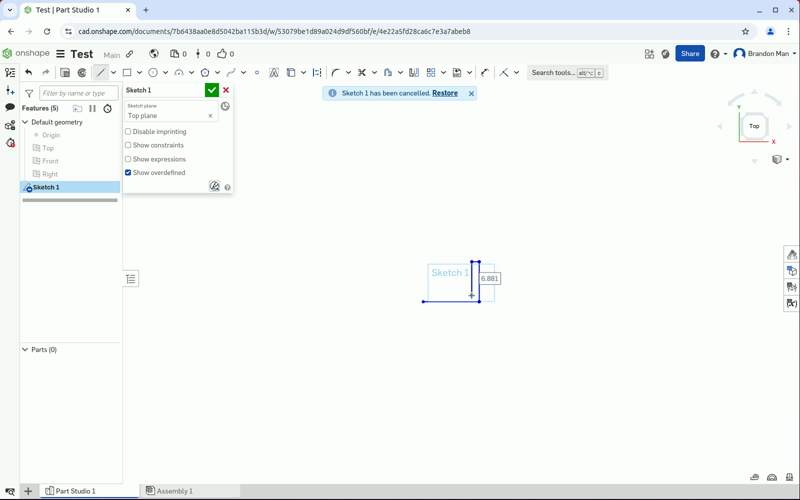
mouse_move(501, 295)
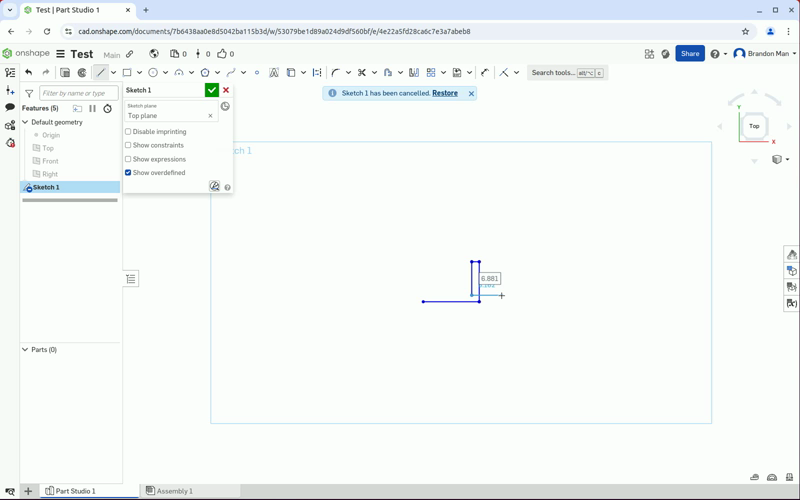
mouse_move(435, 295)
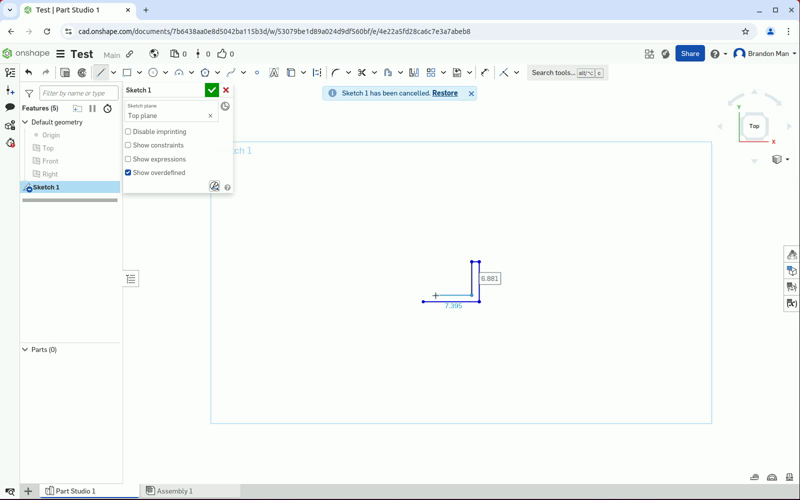
click(435, 295)
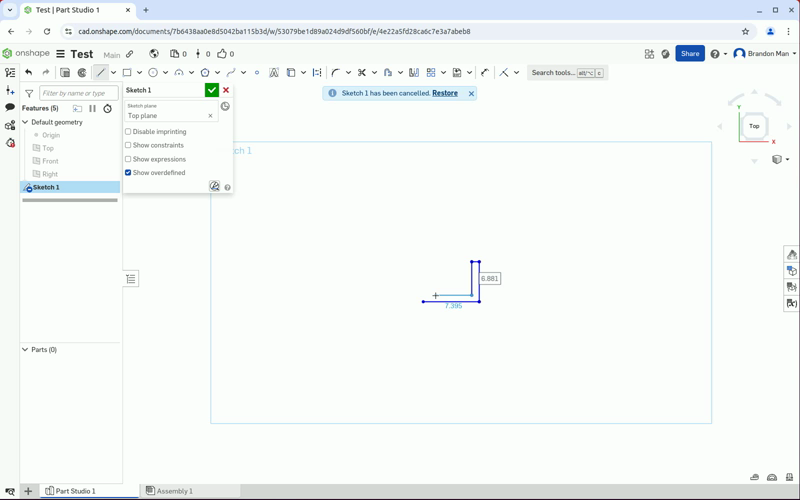
key_up(shift)
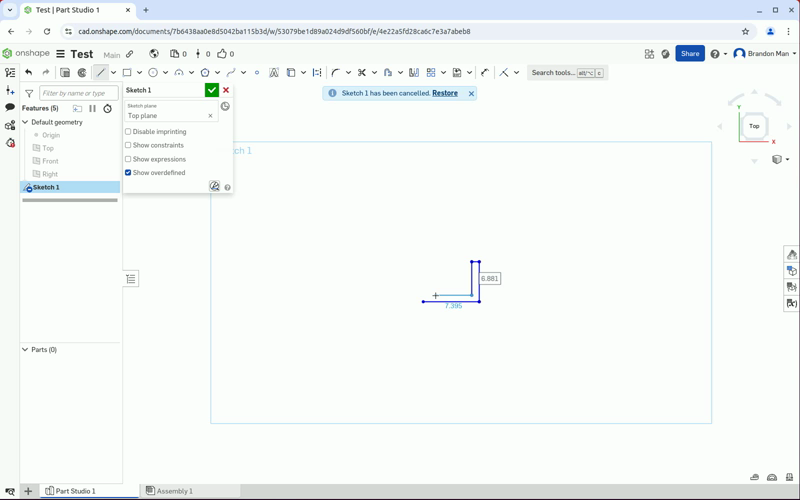
key_down(shift)
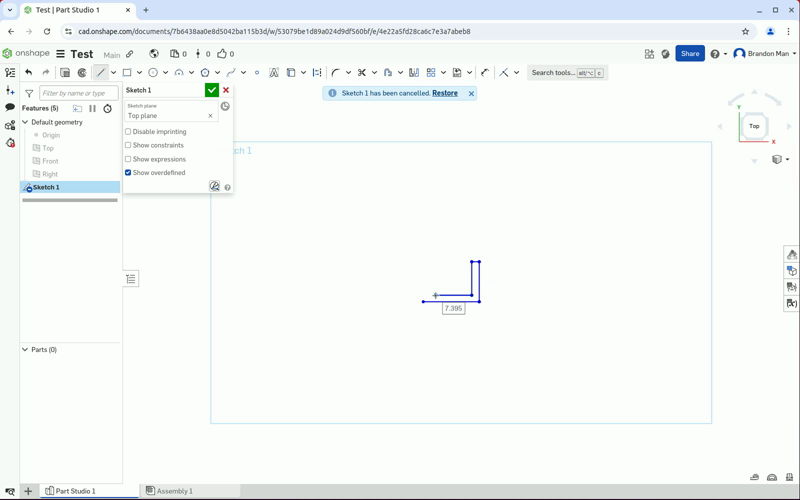
mouse_move(465, 295)
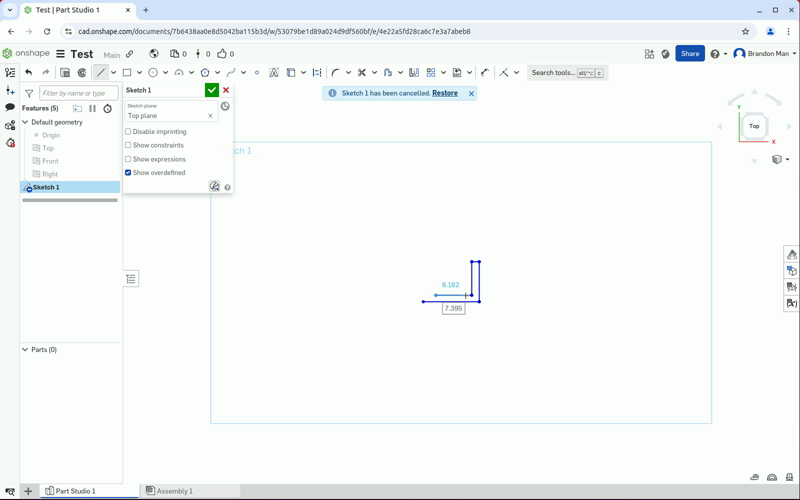
mouse_move(435, 261)
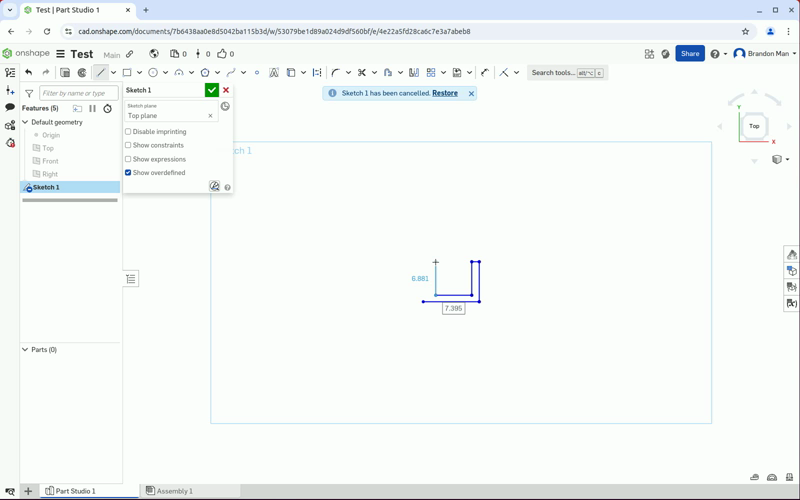
click(435, 261)
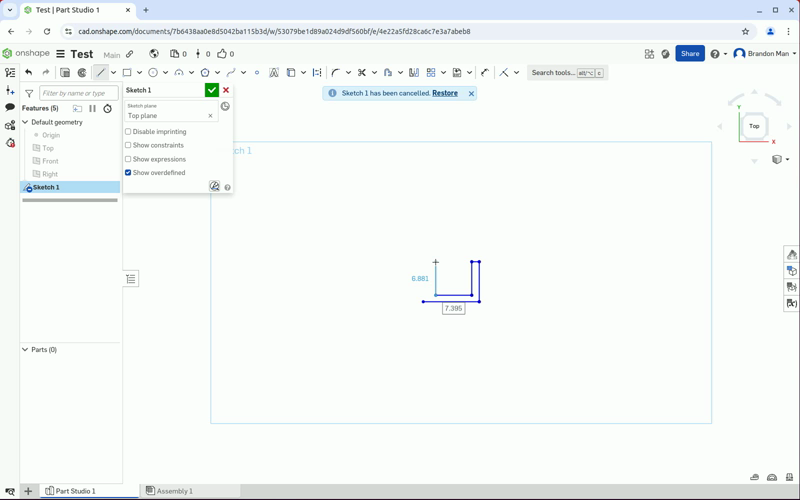
key_up(shift)
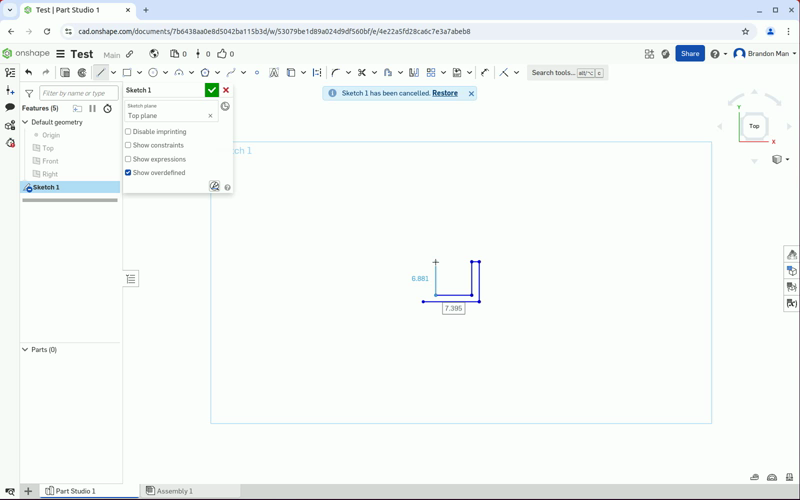
key_down(shift)
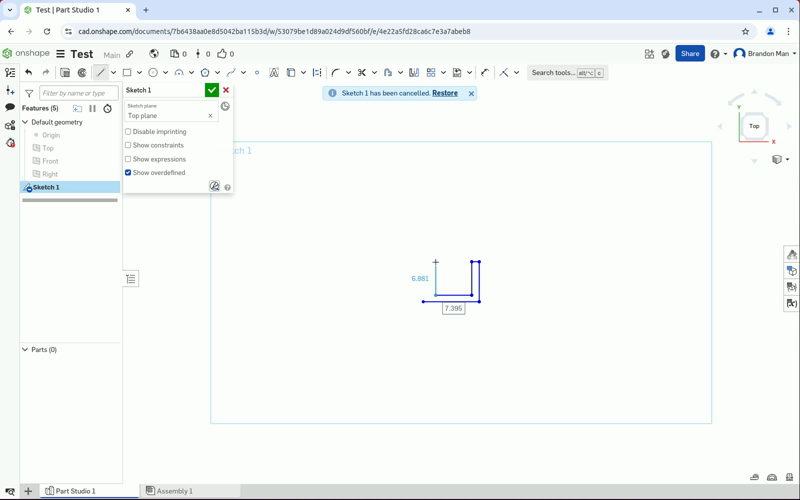
mouse_move(465, 261)
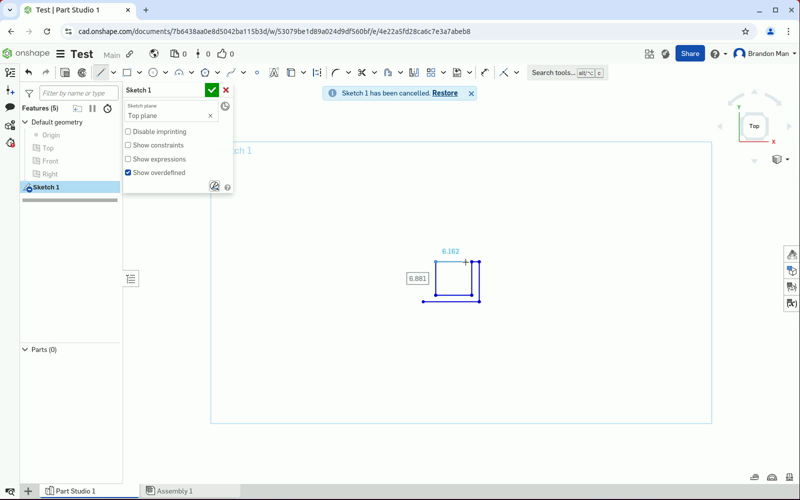
mouse_move(423, 261)
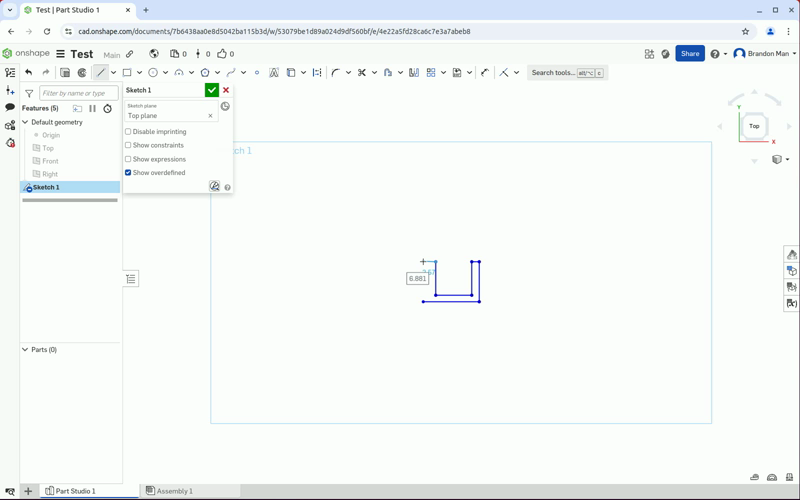
click(423, 261)
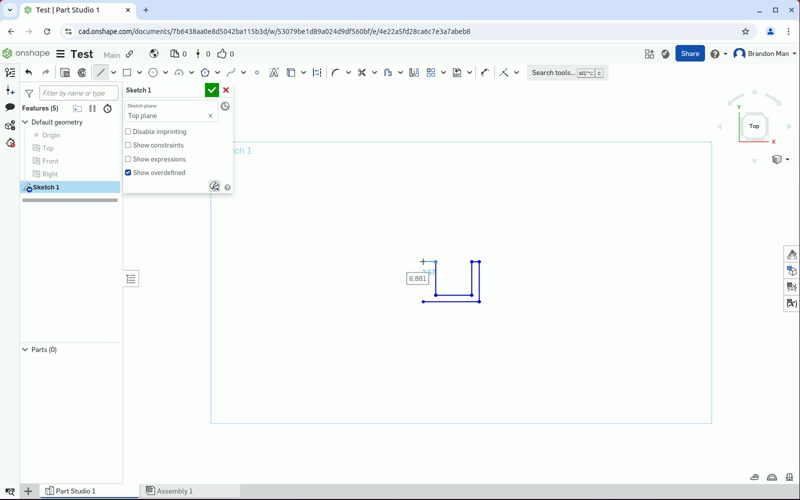
key_up(shift)
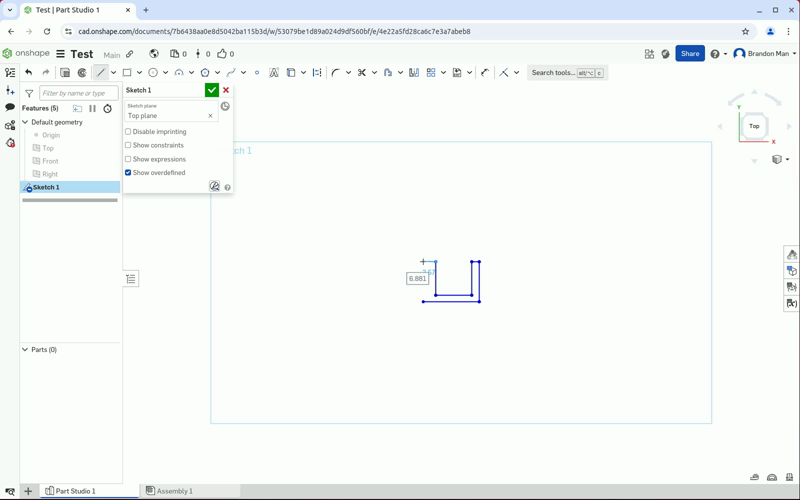
mouse_move(453, 261)
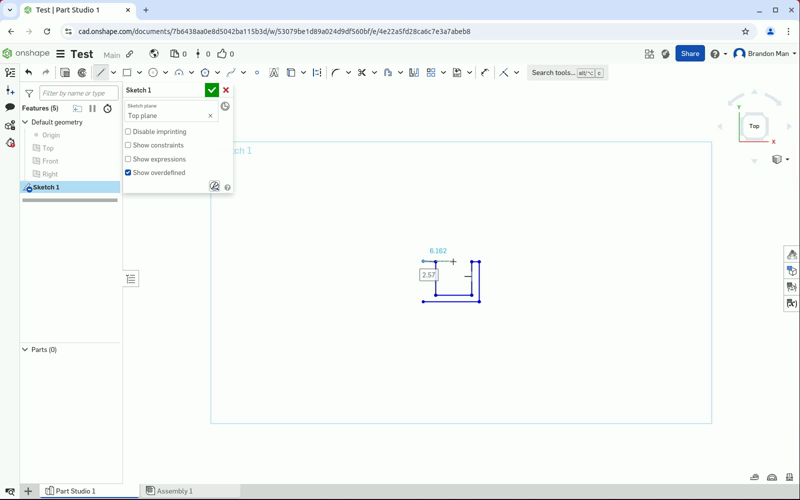
key_down(shift)
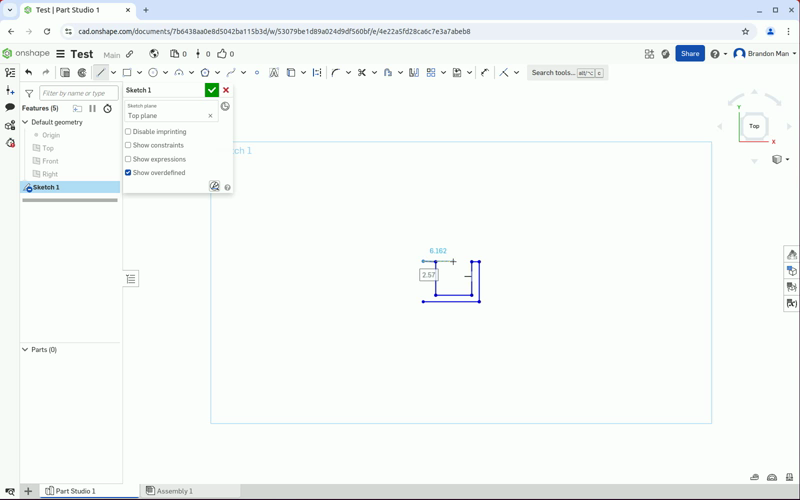
mouse_move(423, 301)
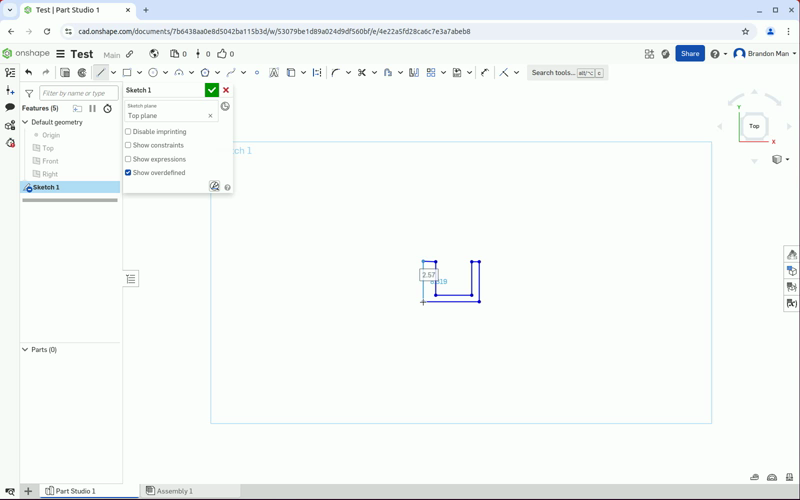
key_up(shift)
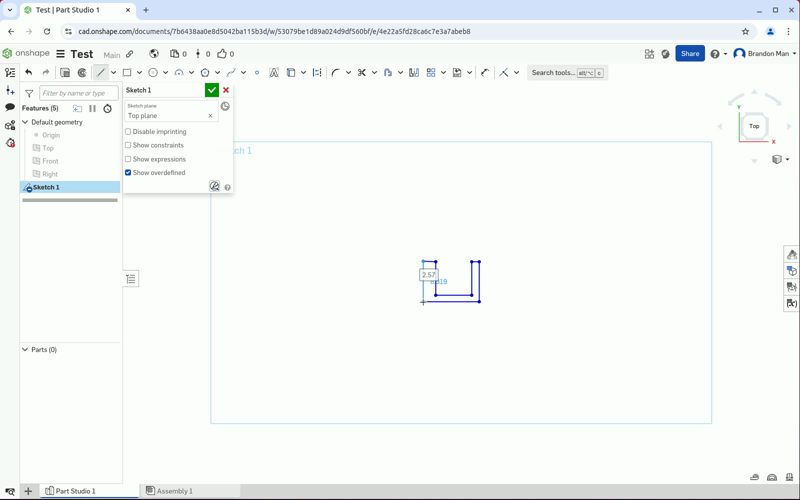
click(423, 301)
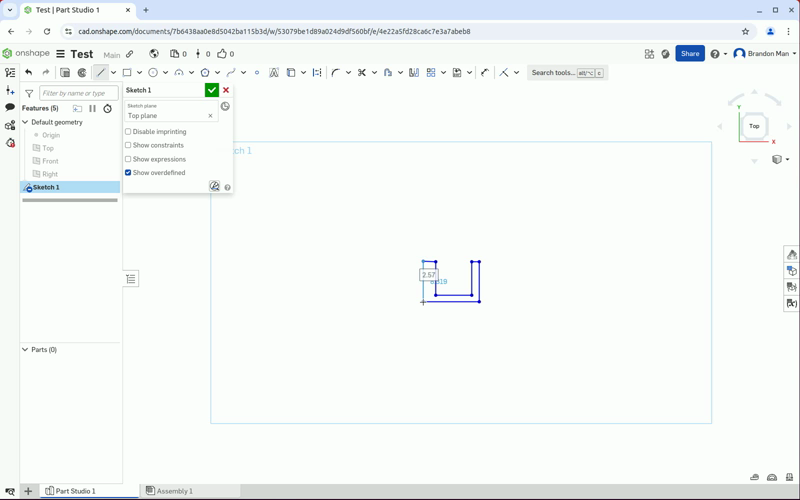
key(esc)
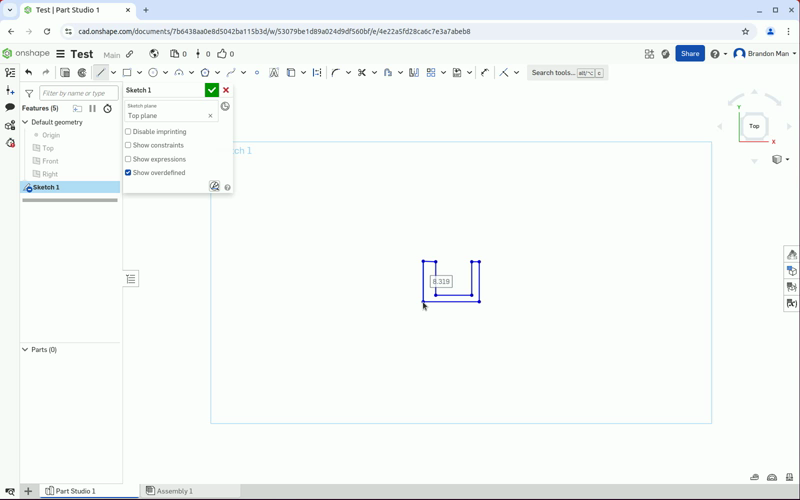
mouse_move(432, 265)
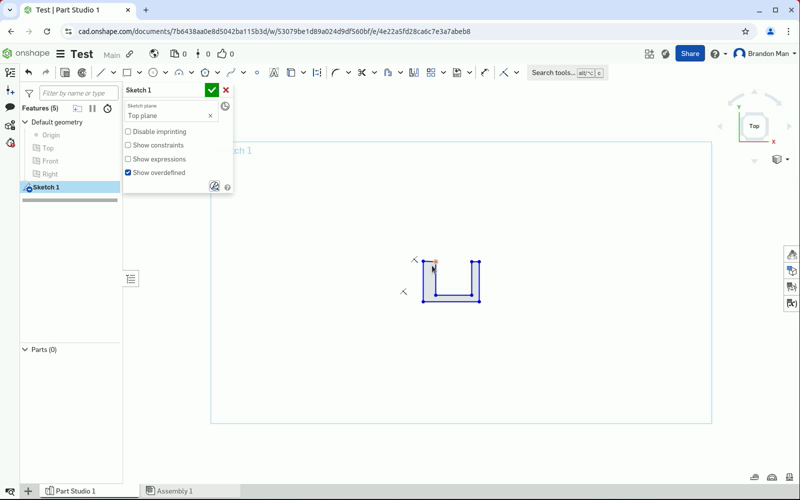
scroll(6)
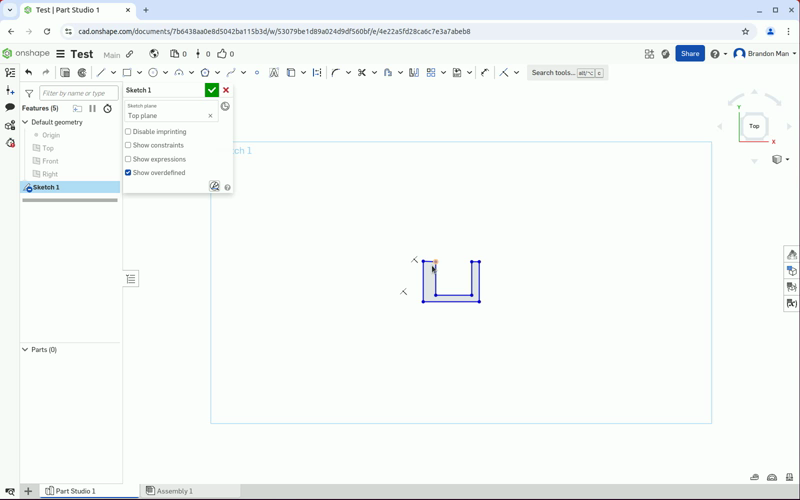
scroll(6)
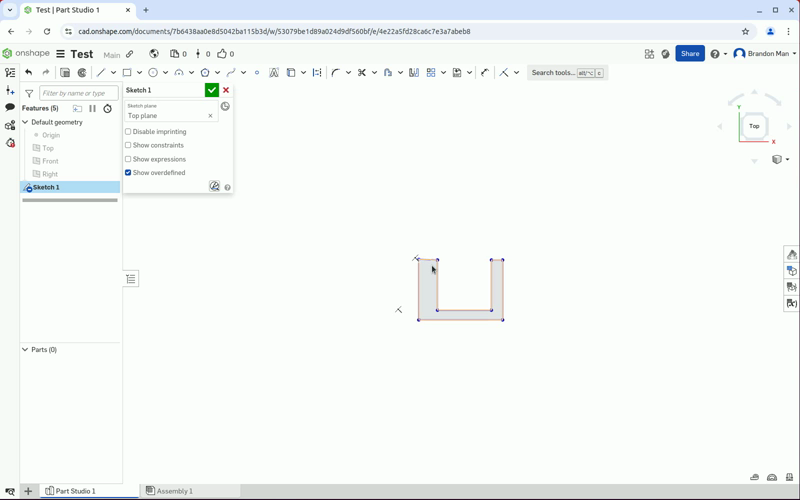
scroll(6)
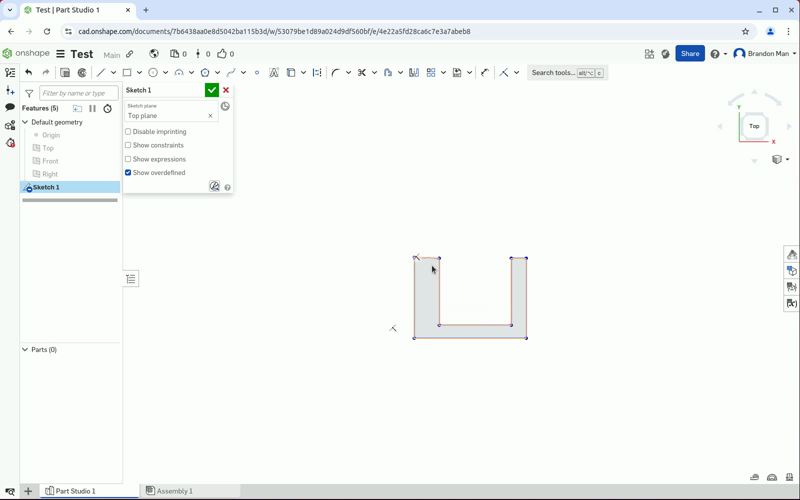
scroll(6)
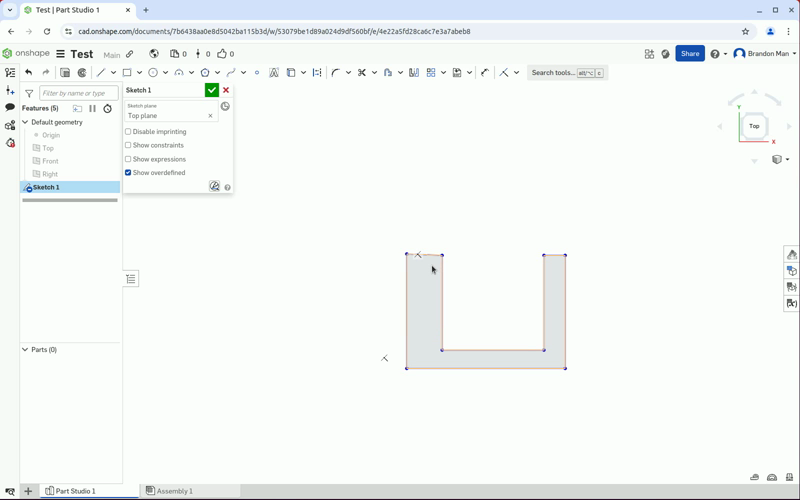
scroll(6)
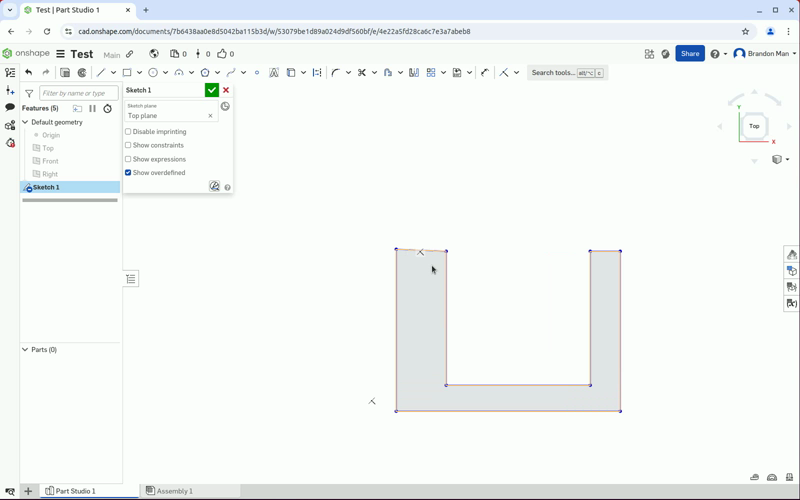
scroll(6)
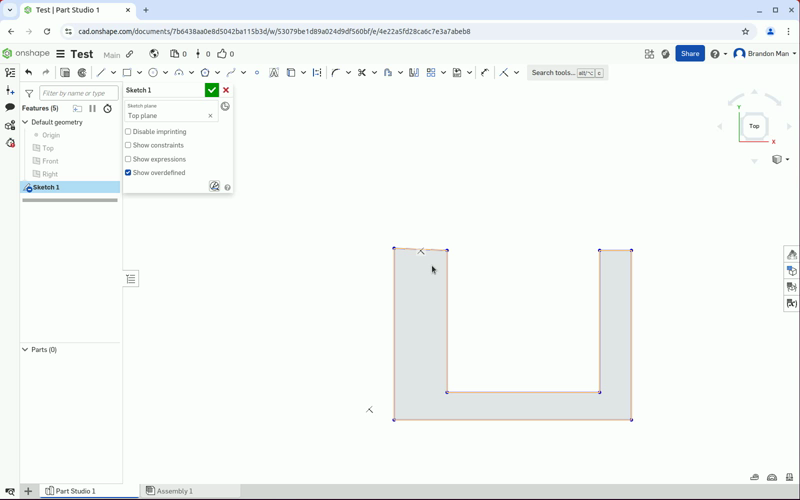
scroll(6)
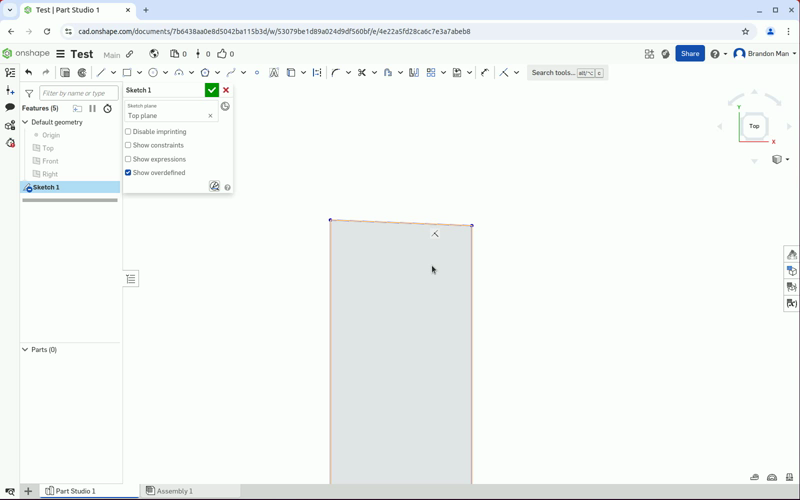
click(432, 265)
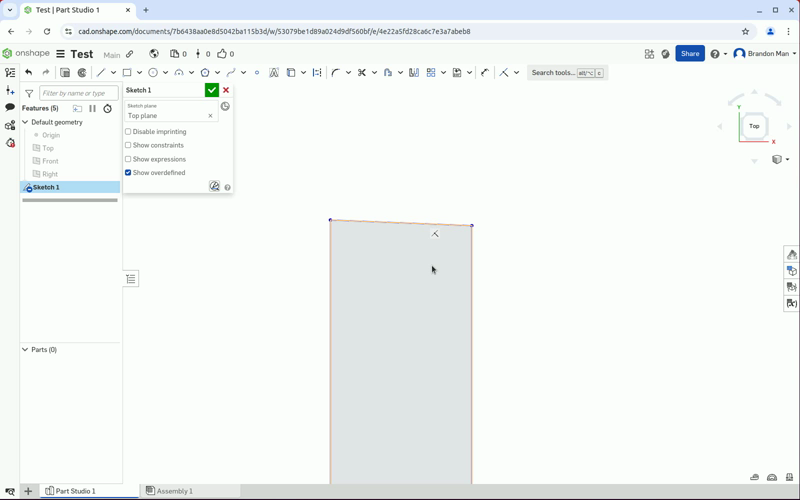
scroll(-6)
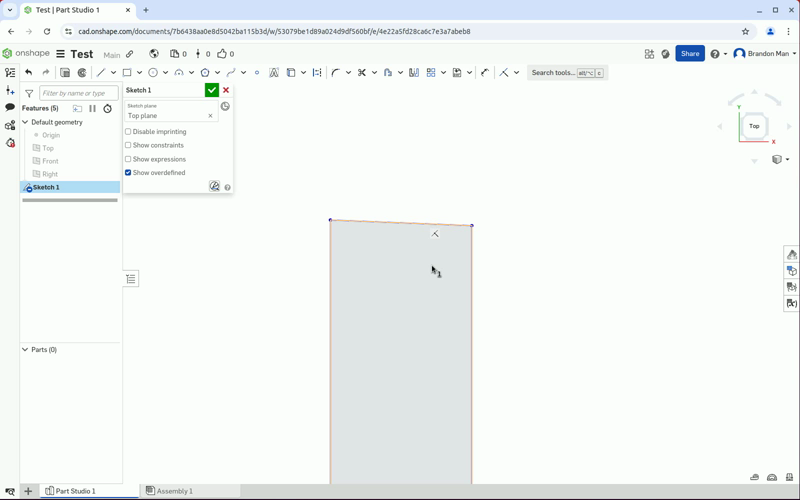
scroll(-6)
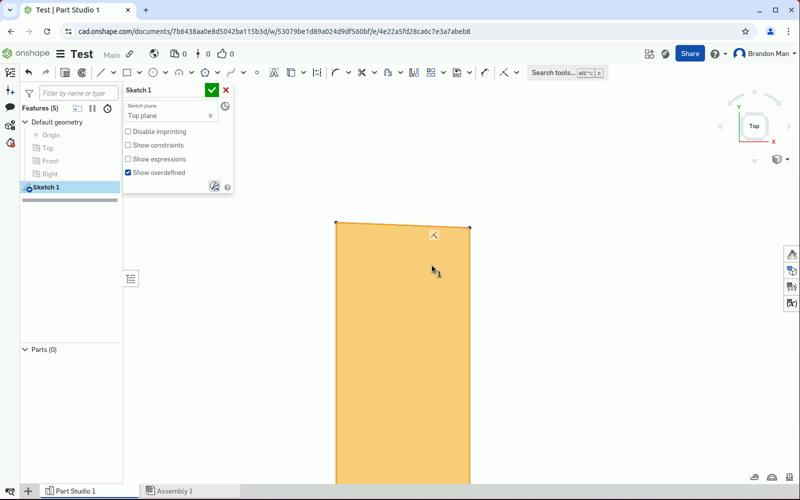
scroll(-6)
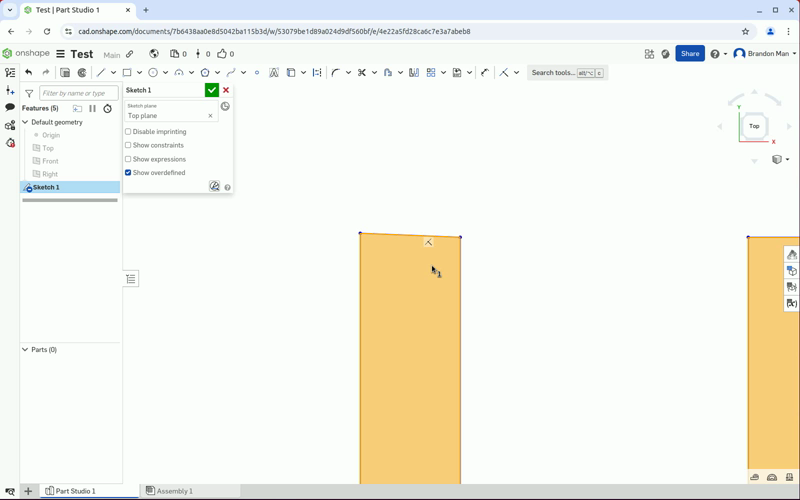
scroll(-6)
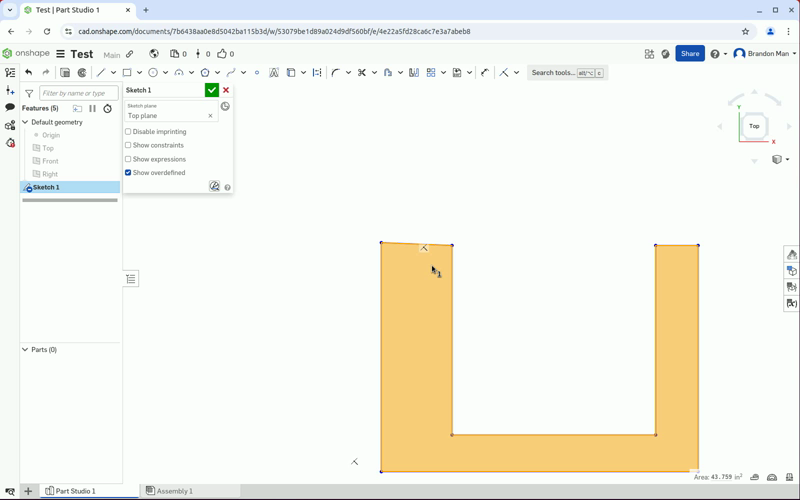
scroll(-6)
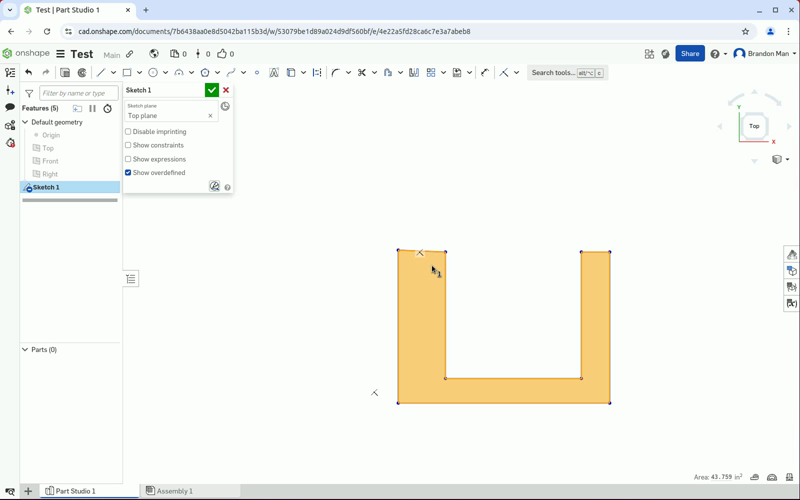
scroll(-6)
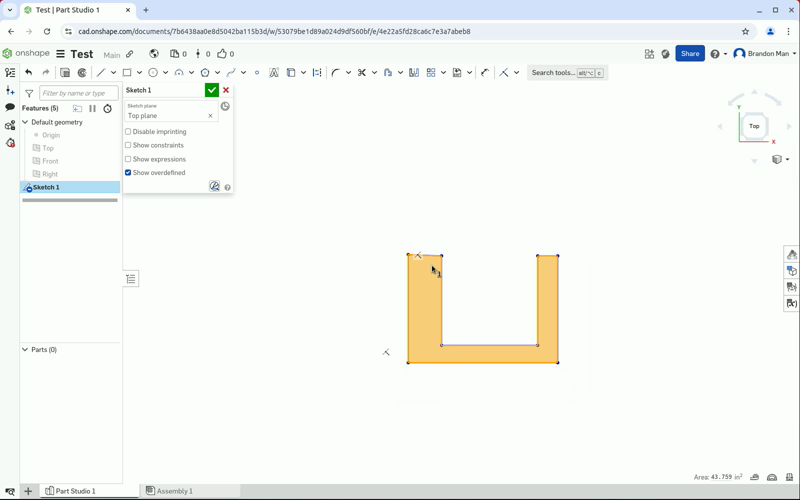
scroll(-6)
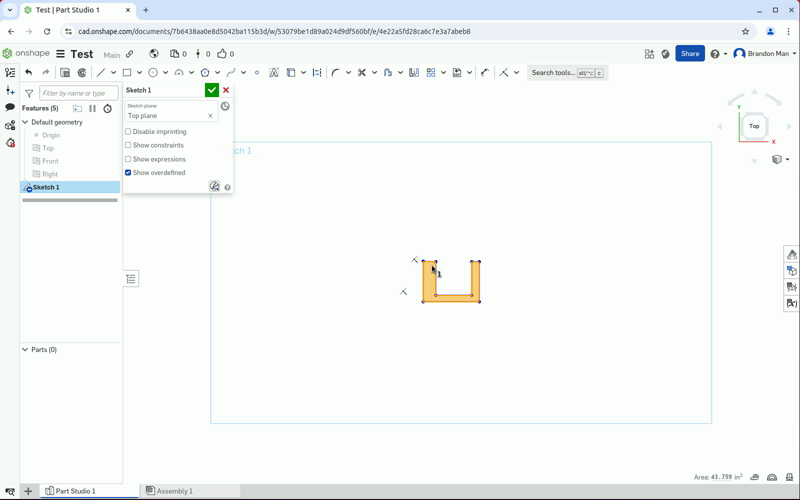
mouse_move(73, 352)
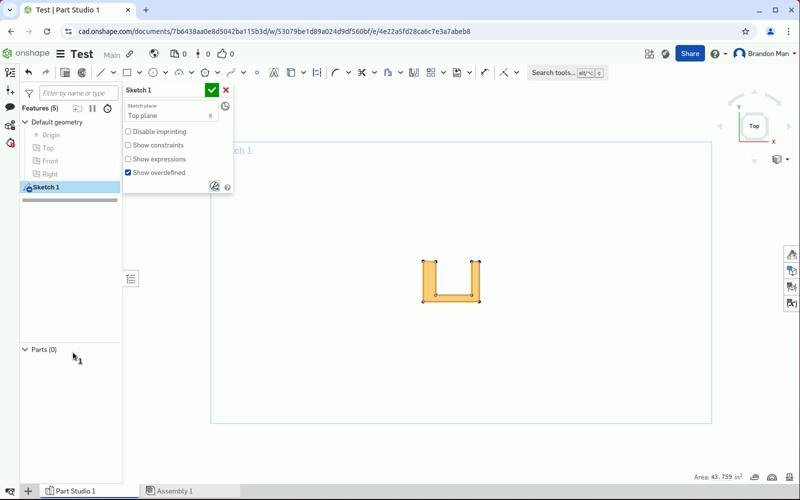
key(shift+y)
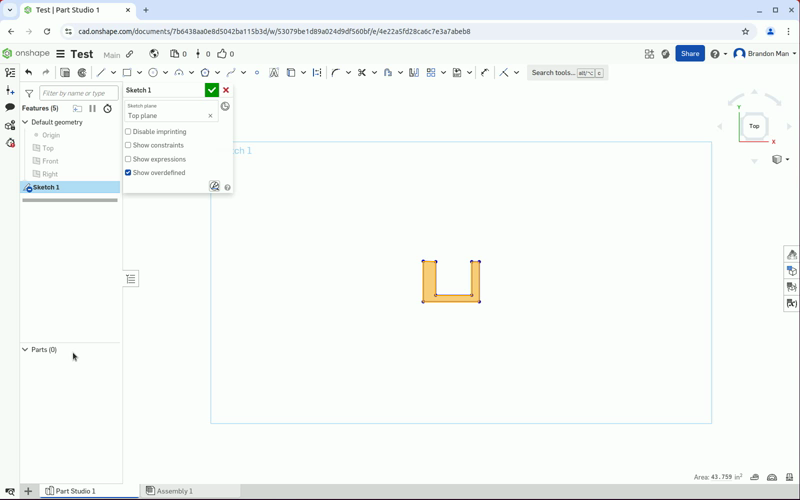
key(shift+e)
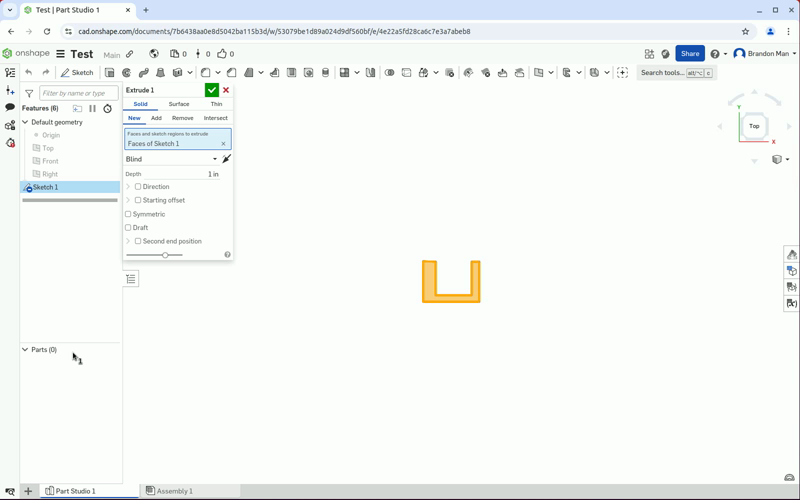
mouse_move(143, 106)
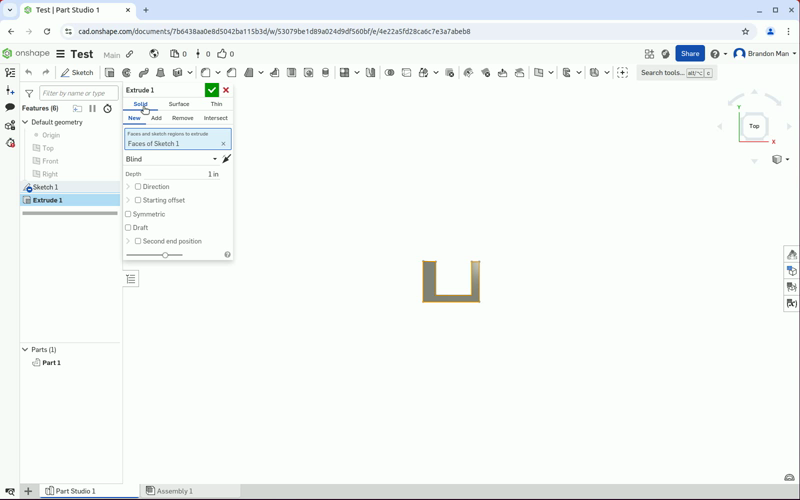
click(143, 106)
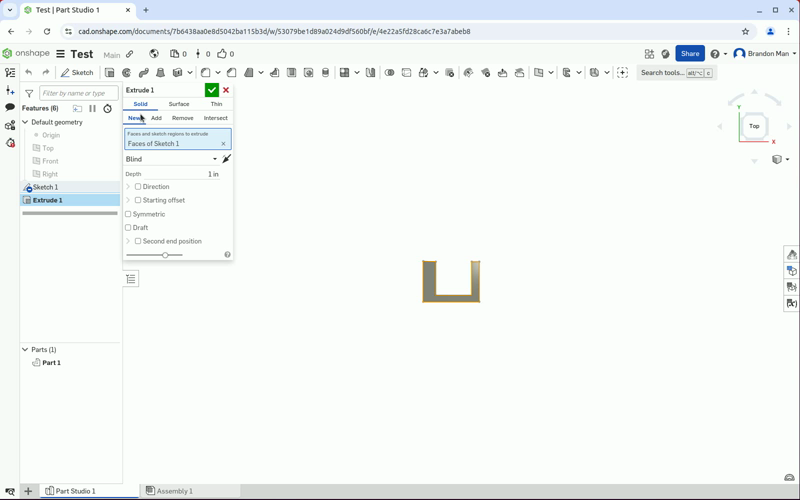
mouse_move(137, 120)
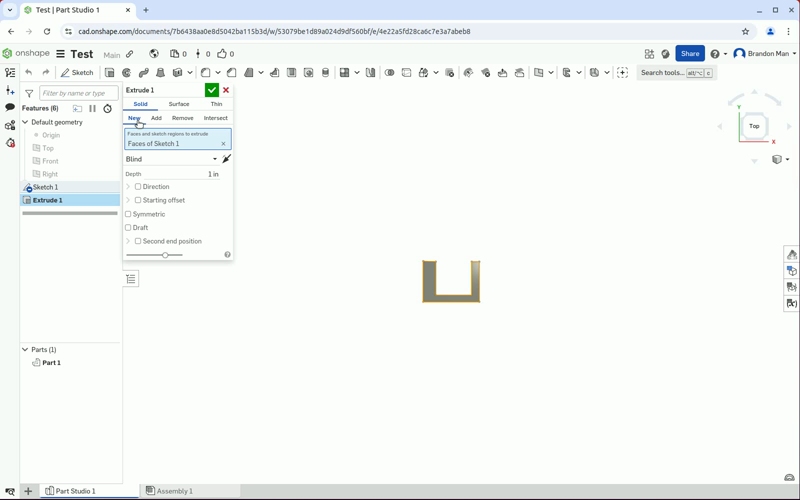
click(137, 120)
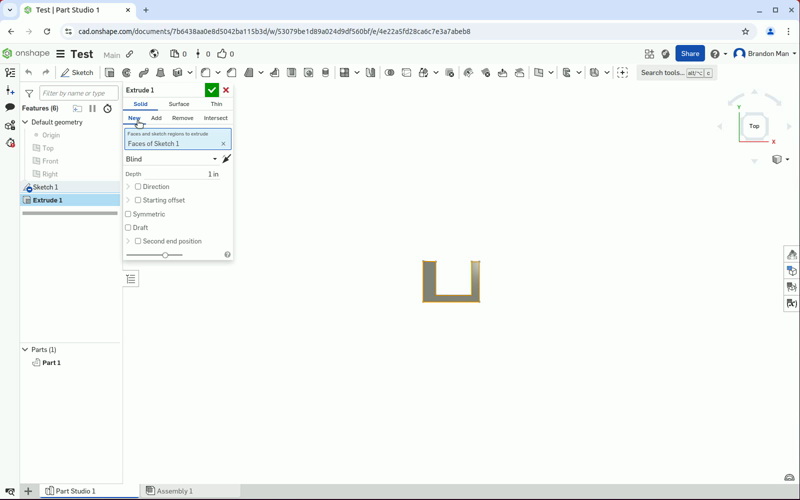
key(tab, 4)
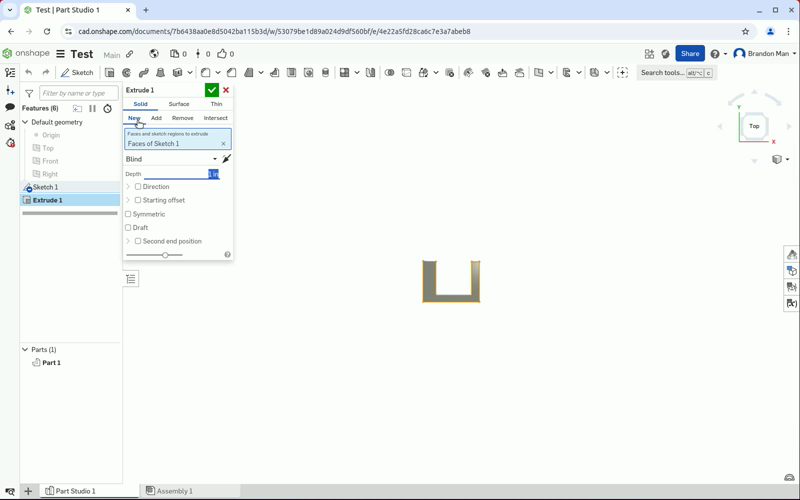
text(23.108)
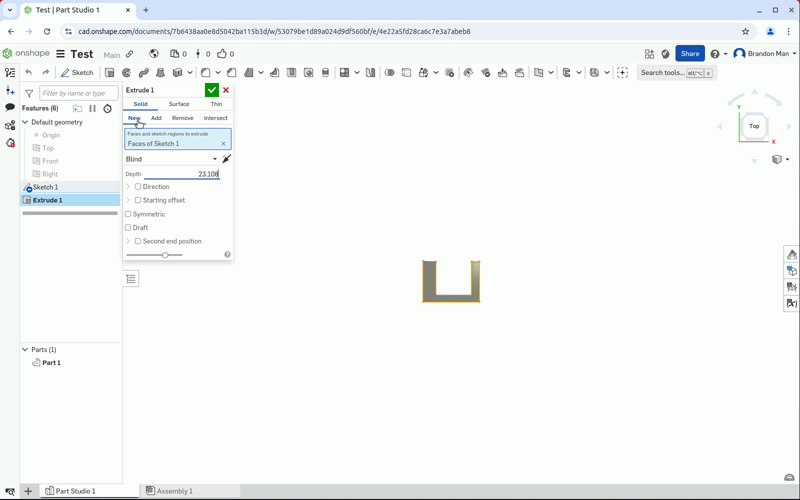
key(enter)
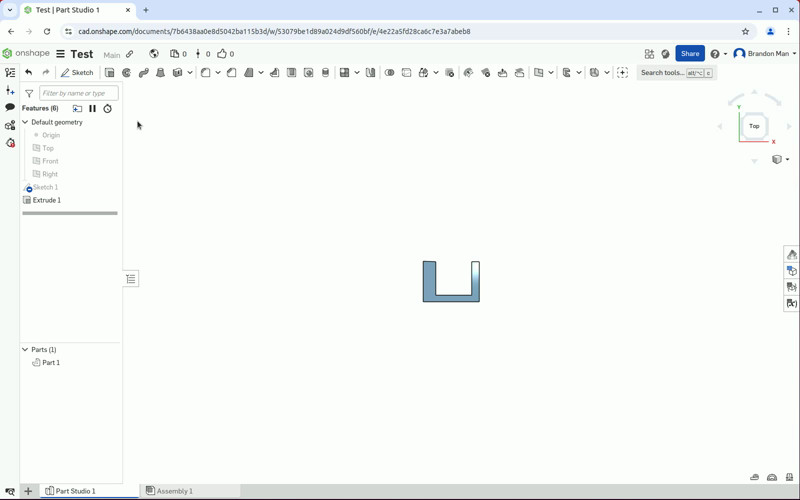
key(shift+h)
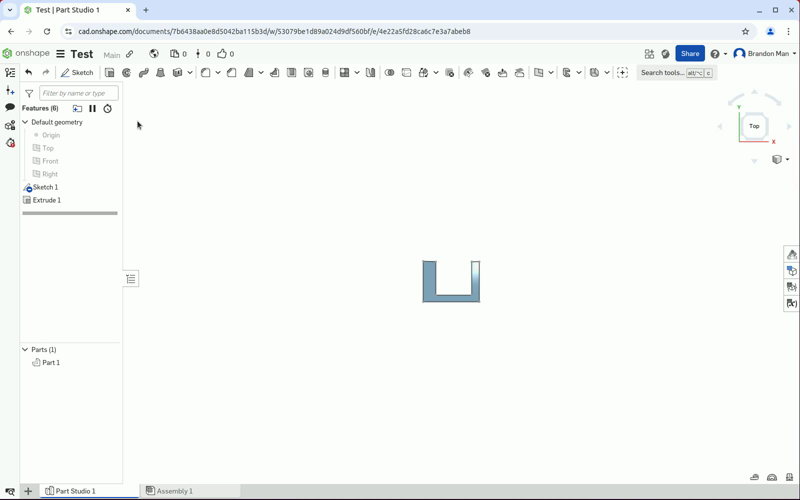
key(shift+h)
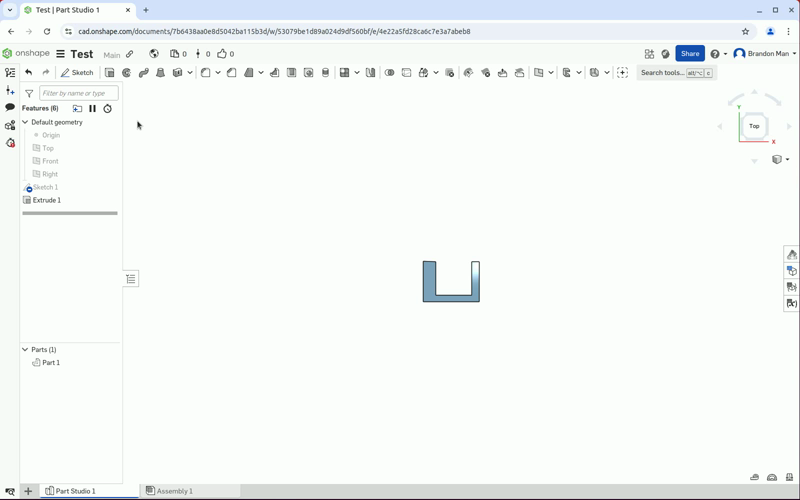
mouse_move(73, 189)
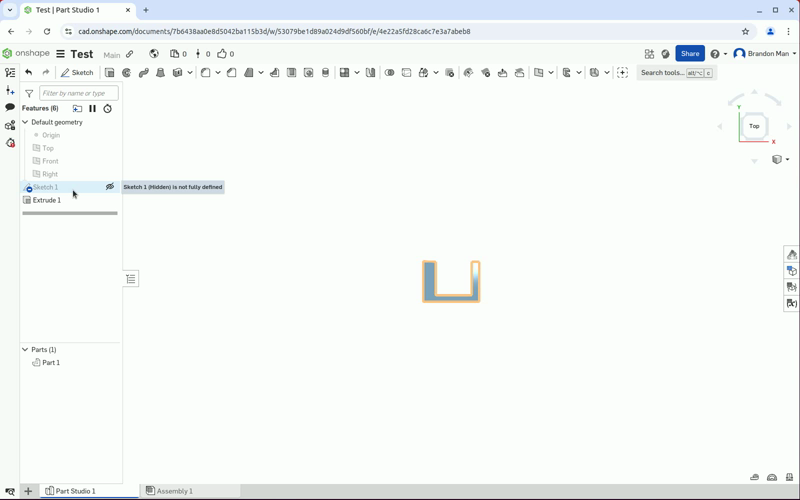
click(73, 189)
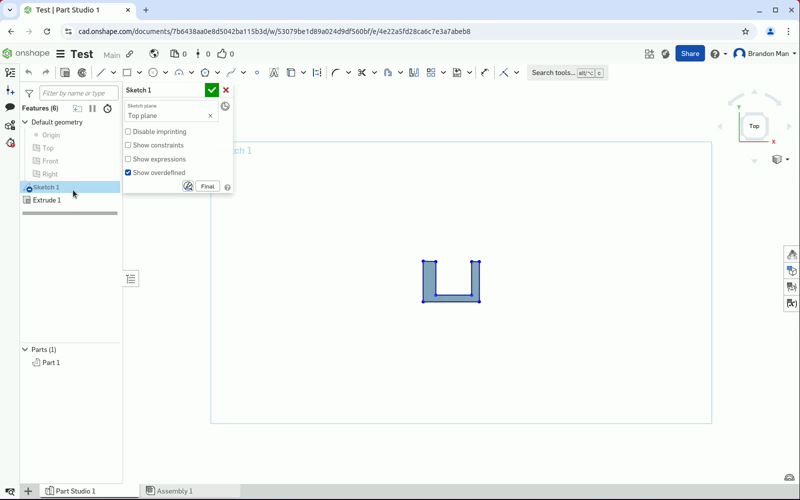
mouse_move(229, 92)
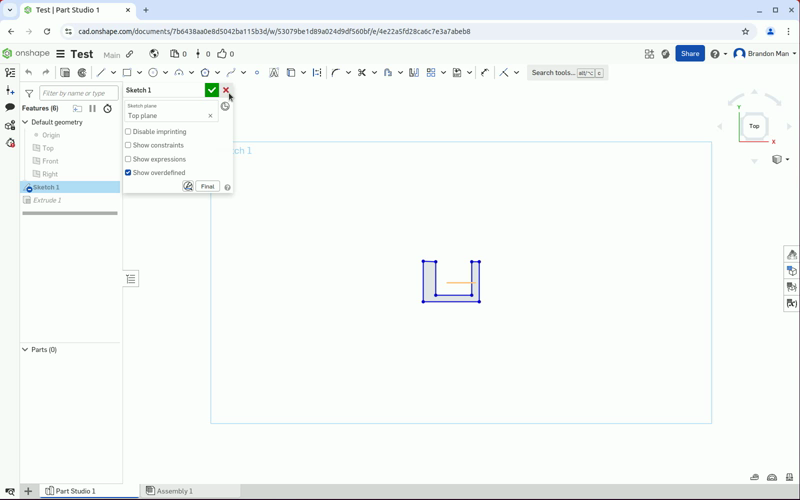
click(229, 92)
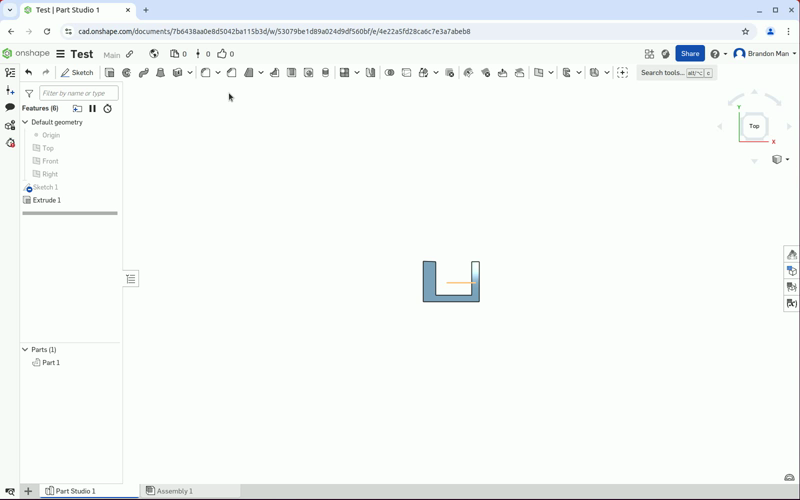
mouse_move(73, 352)
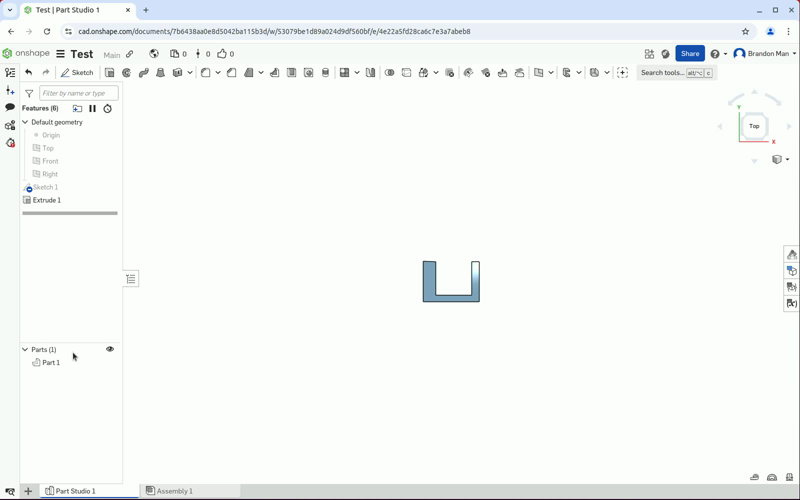
key(y)
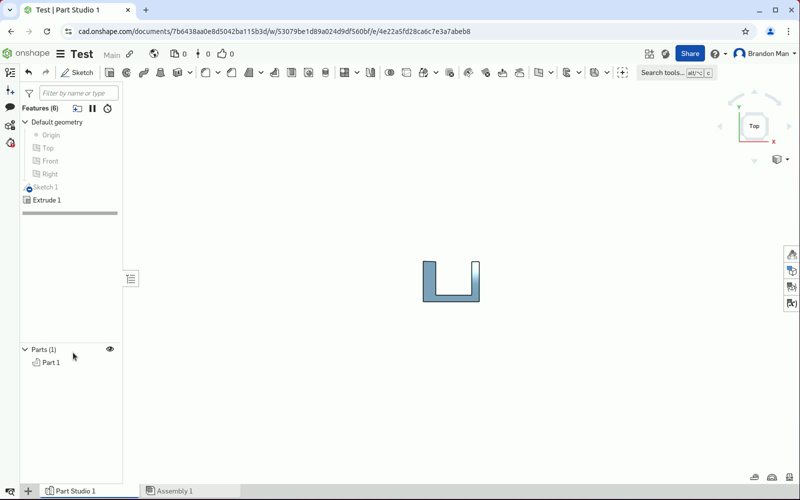
key(shift+p)
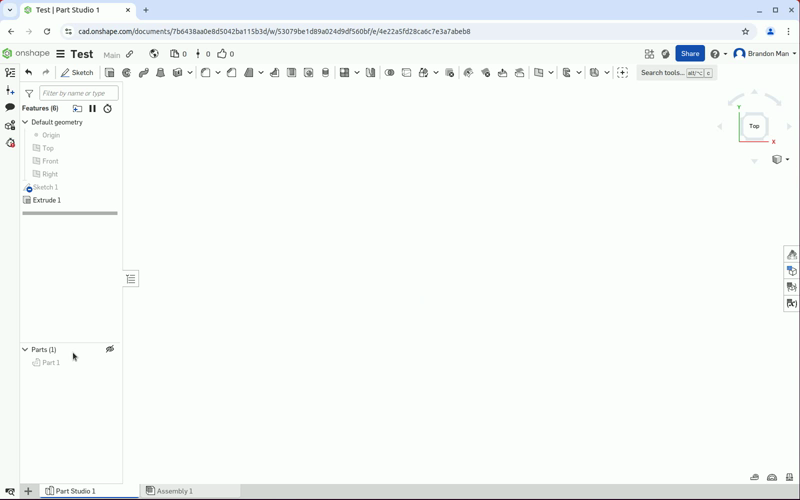
key(space)
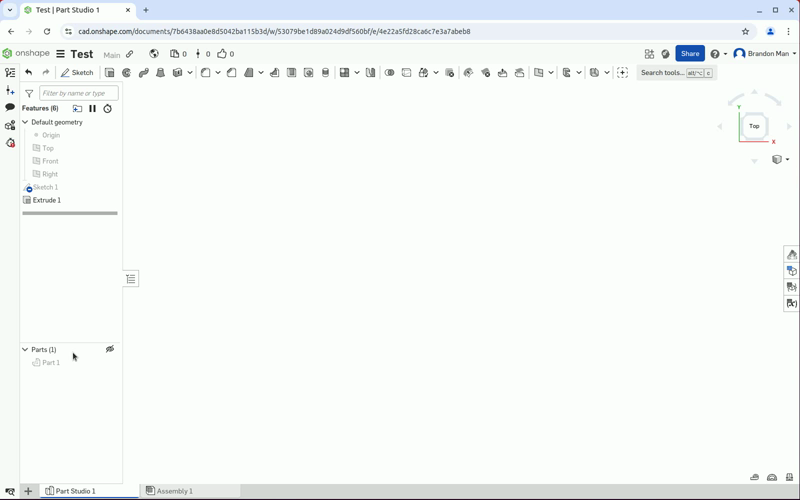
key_down(shift)
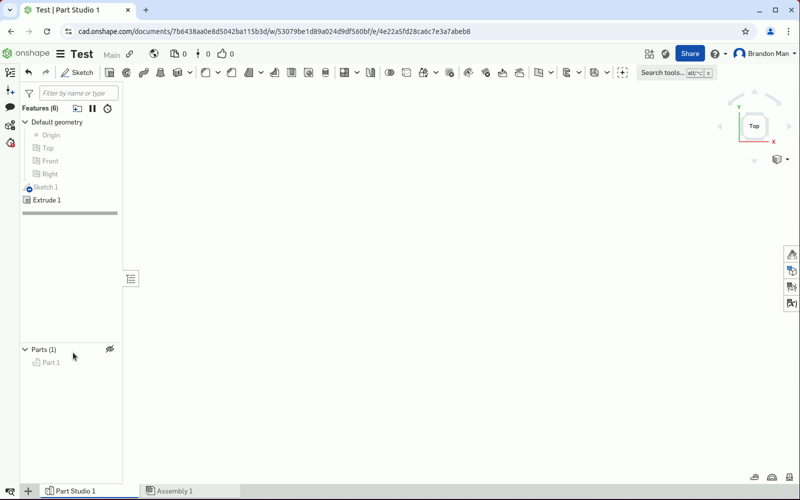
key(up)
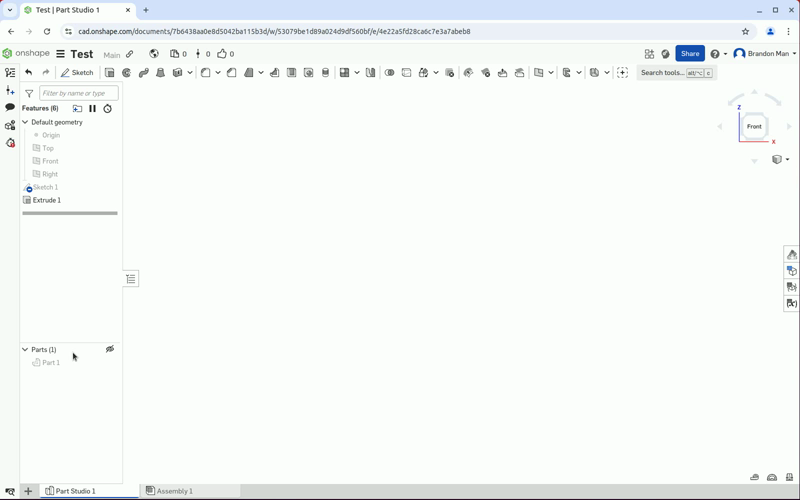
key_up(shift)
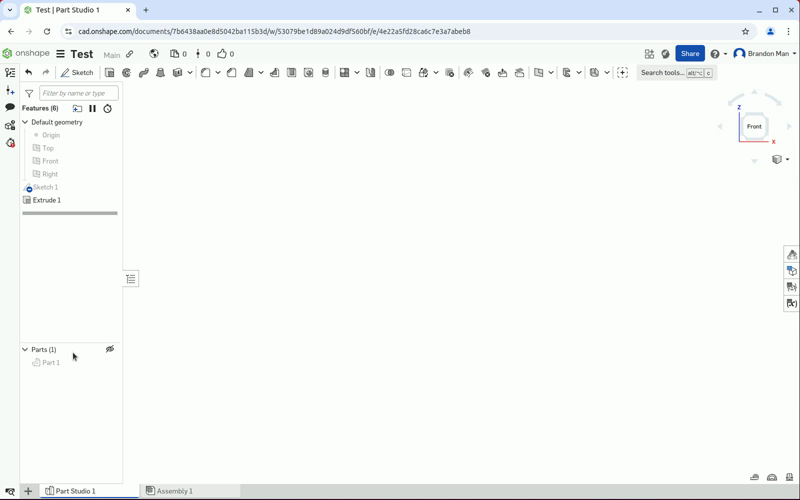
key(space)
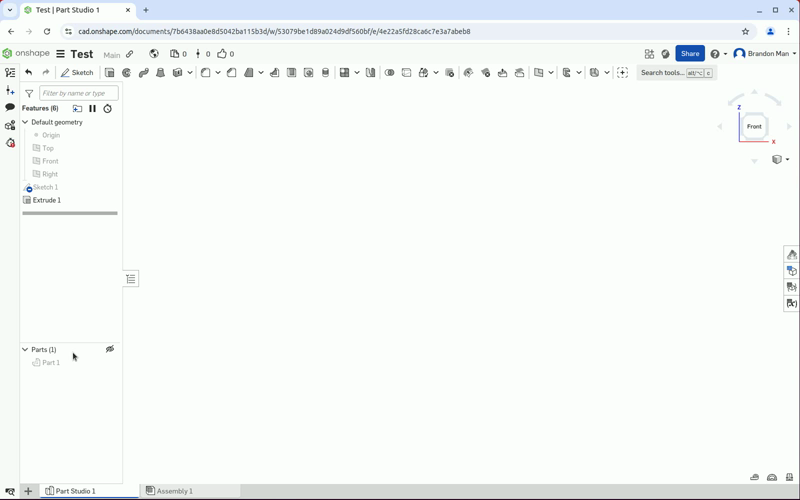
key_down(shift)
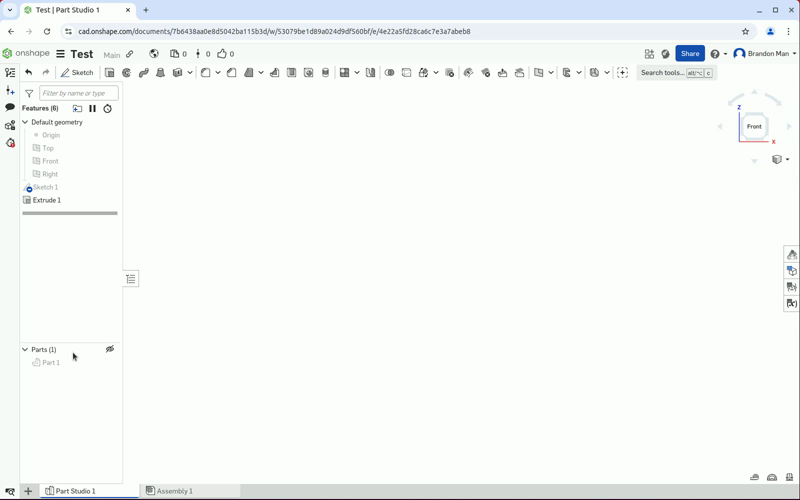
key(left)
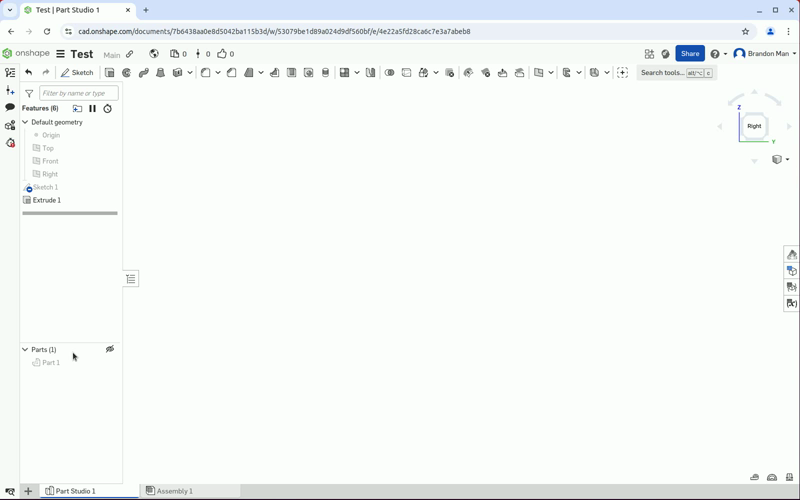
key_up(shift)
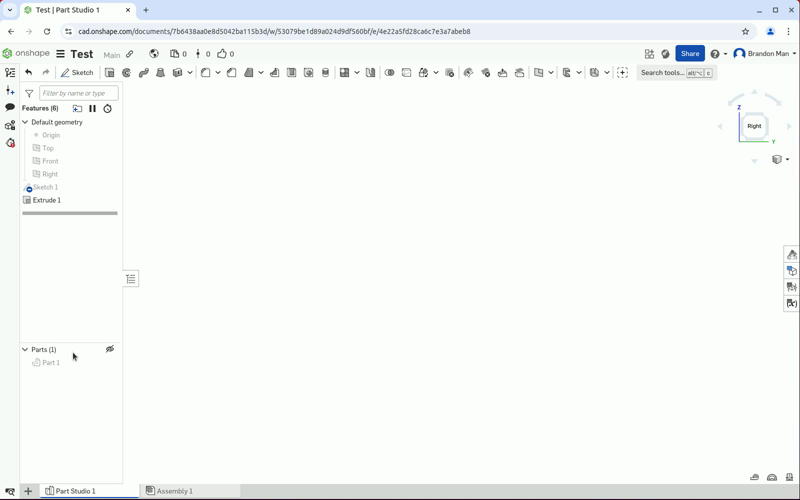
mouse_move(73, 352)
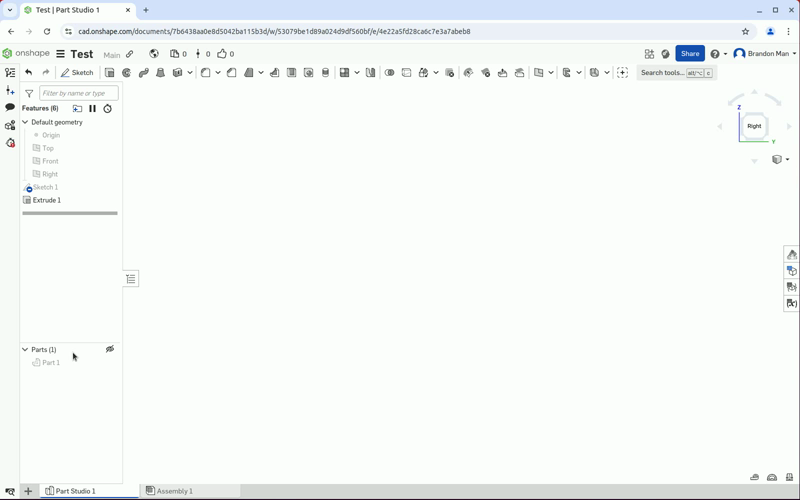
key(shift+y)
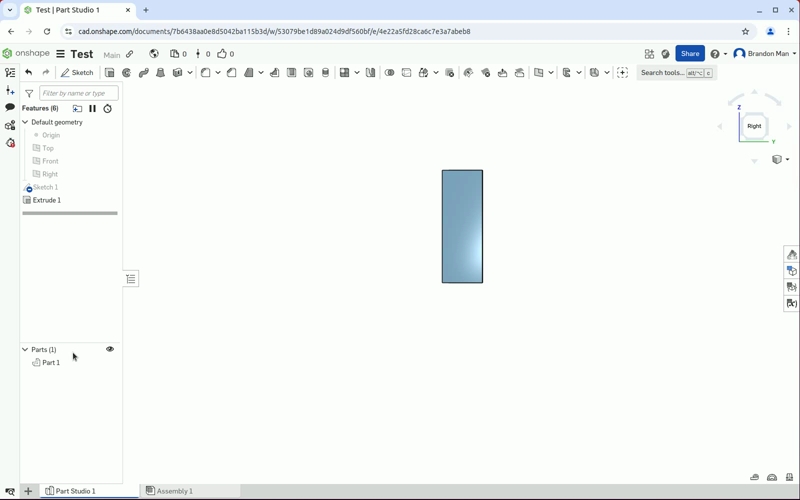
mouse_move(541, 75)
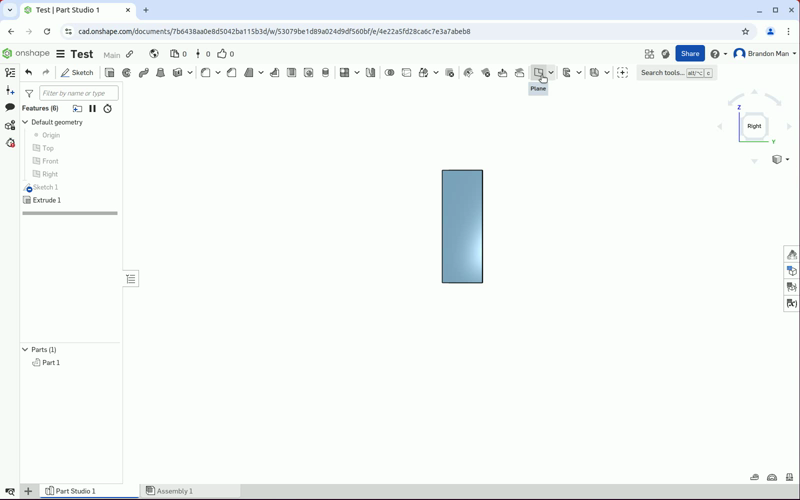
click(541, 75)
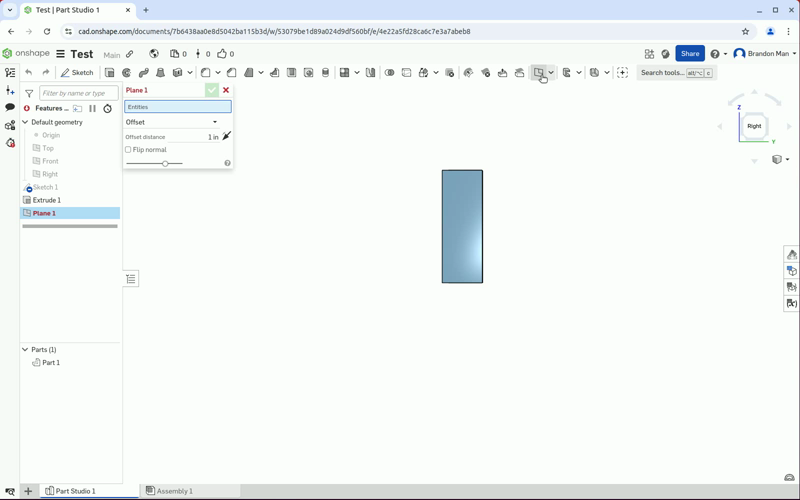
mouse_move(73, 176)
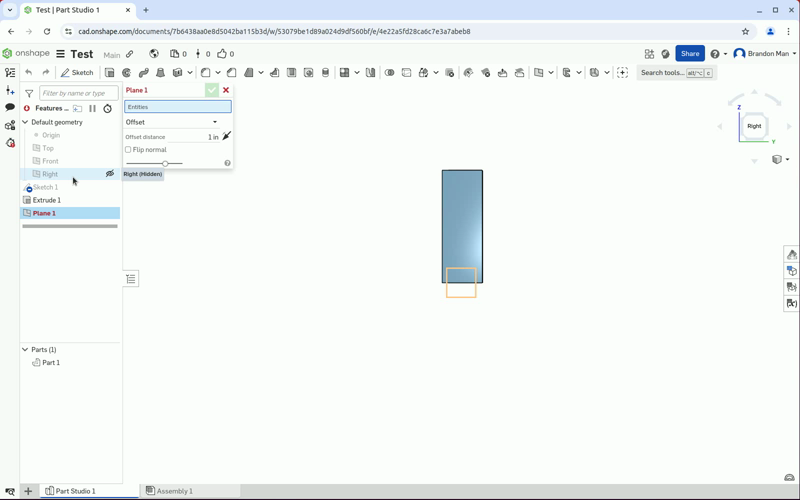
click(73, 176)
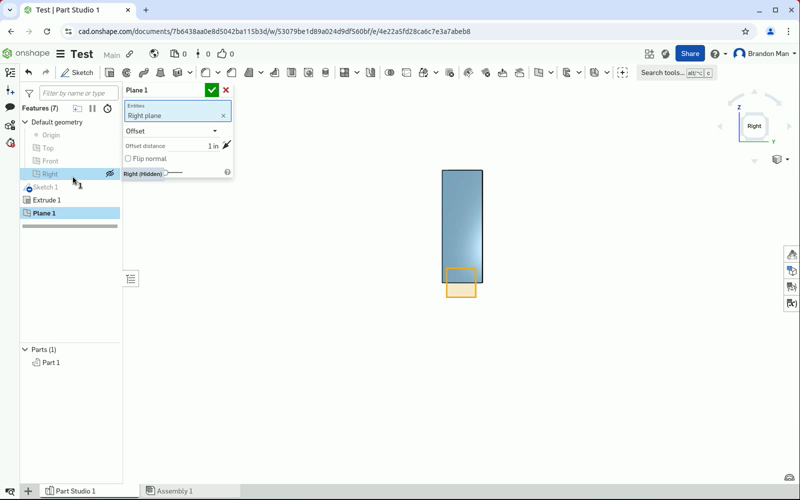
key(tab, 2)
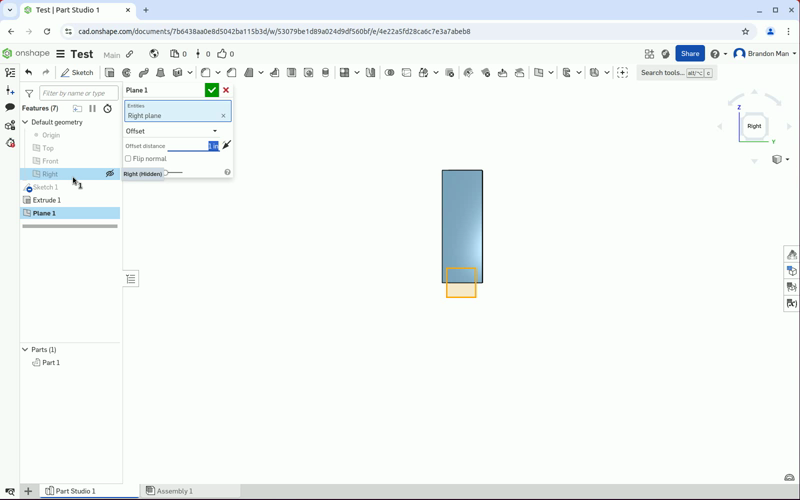
text(2.157)
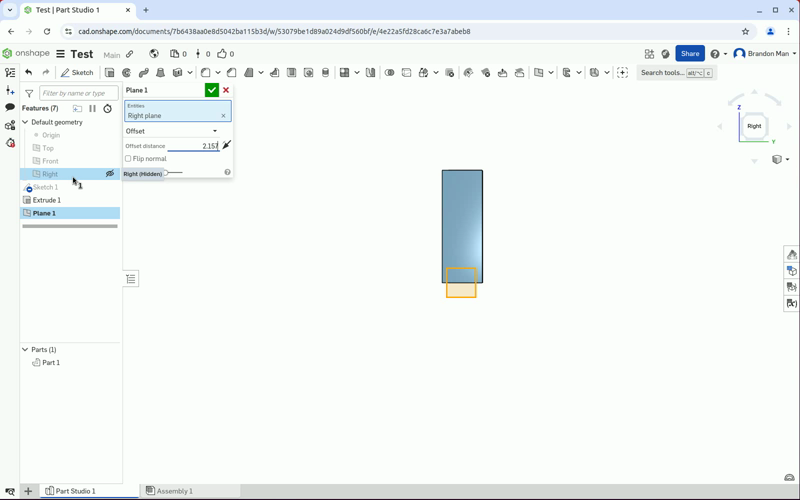
key(enter, 2)
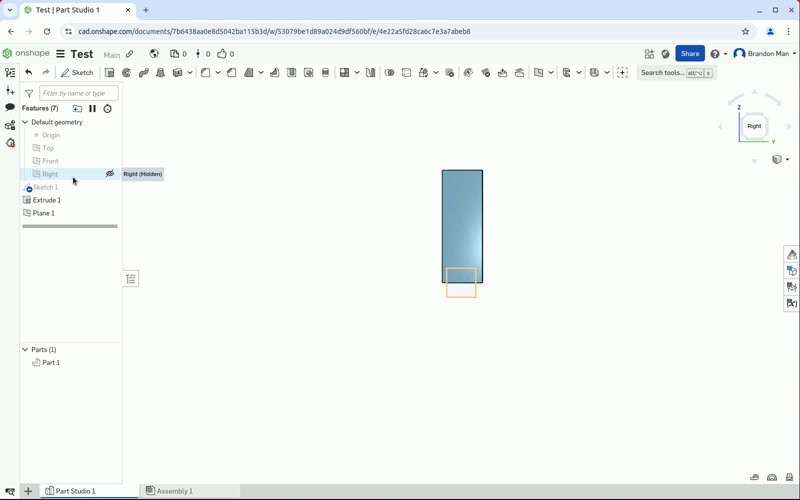
key(shift+s)
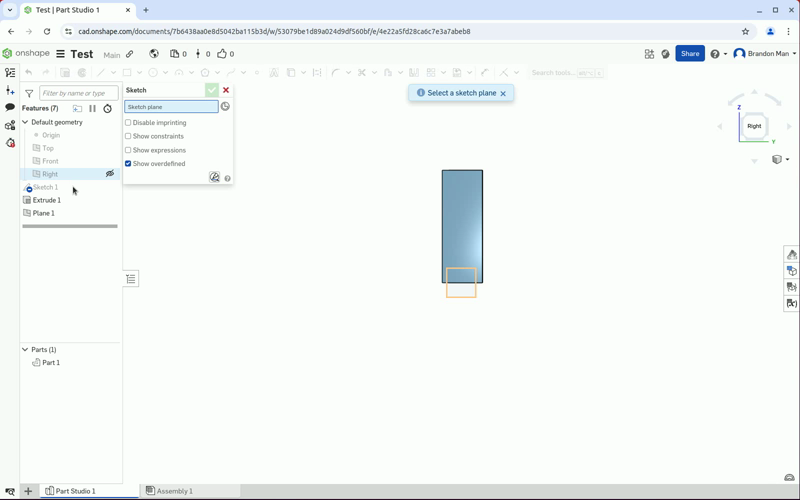
mouse_move(73, 215)
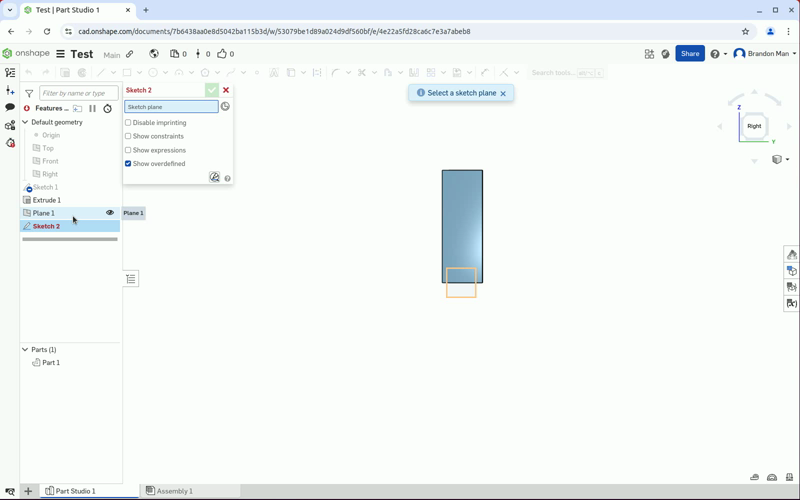
click(73, 215)
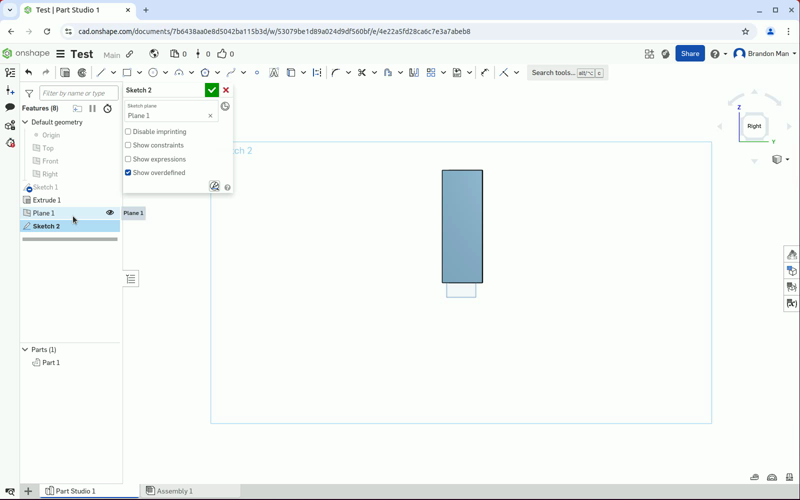
mouse_move(73, 352)
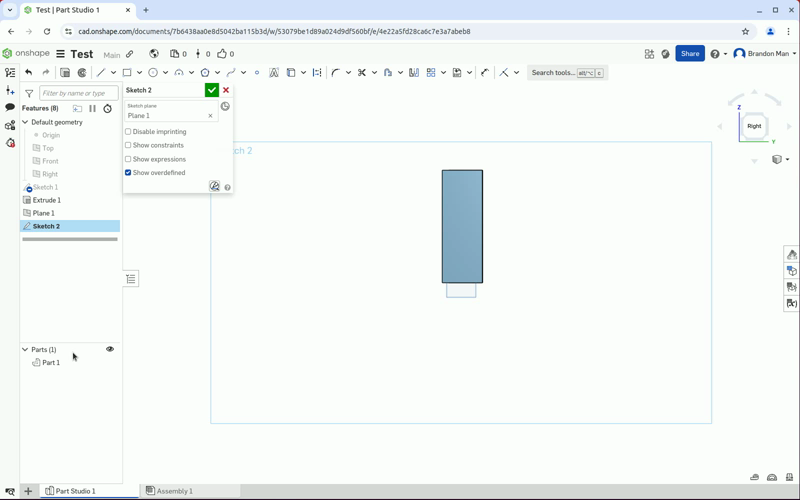
key(y)
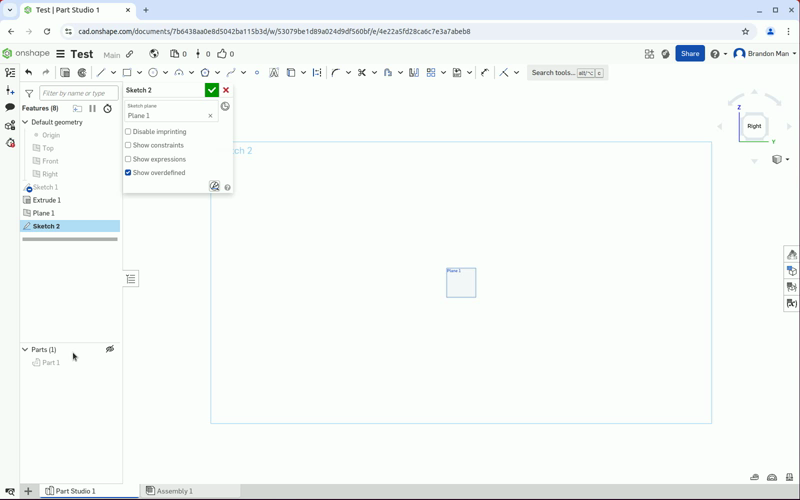
key(l)
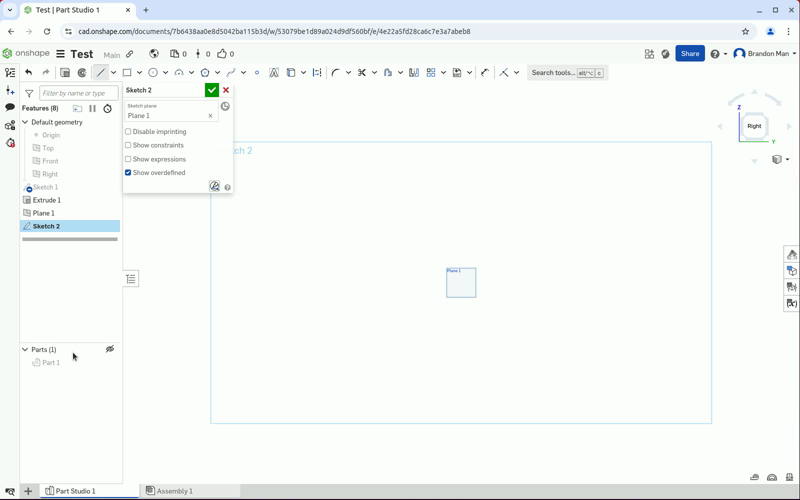
key_down(shift)
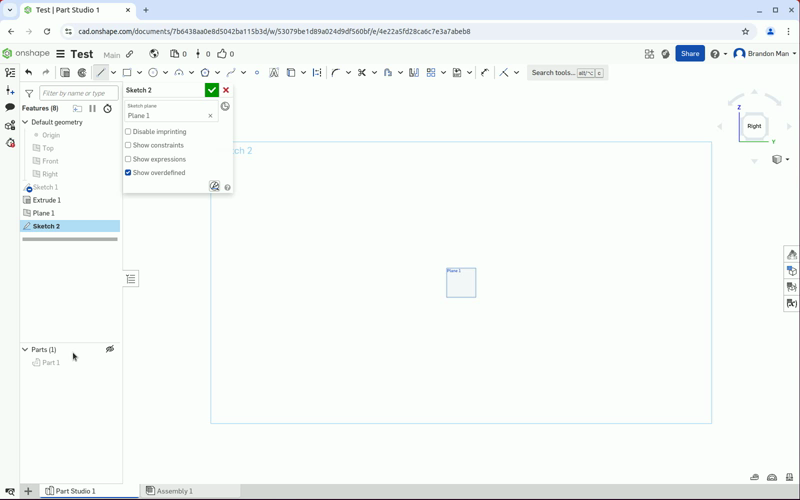
mouse_move(459, 196)
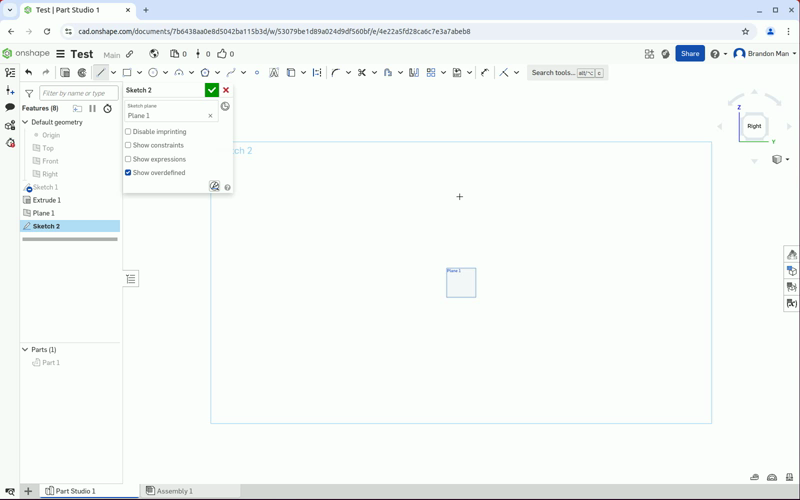
click(459, 196)
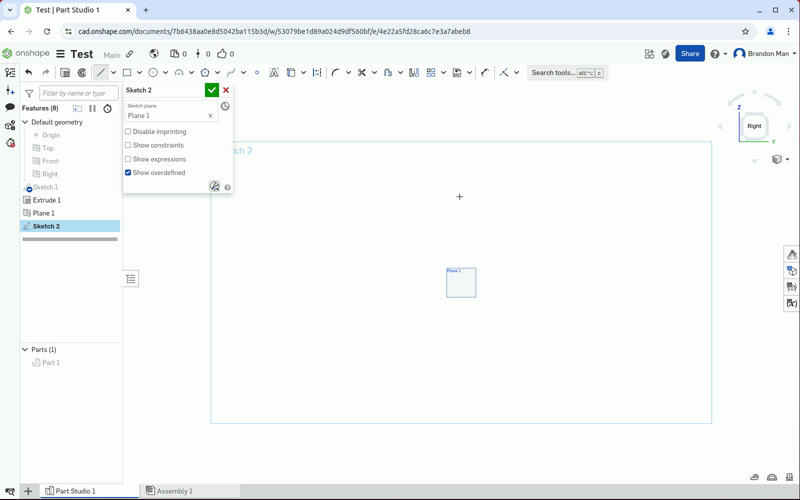
key_up(shift)
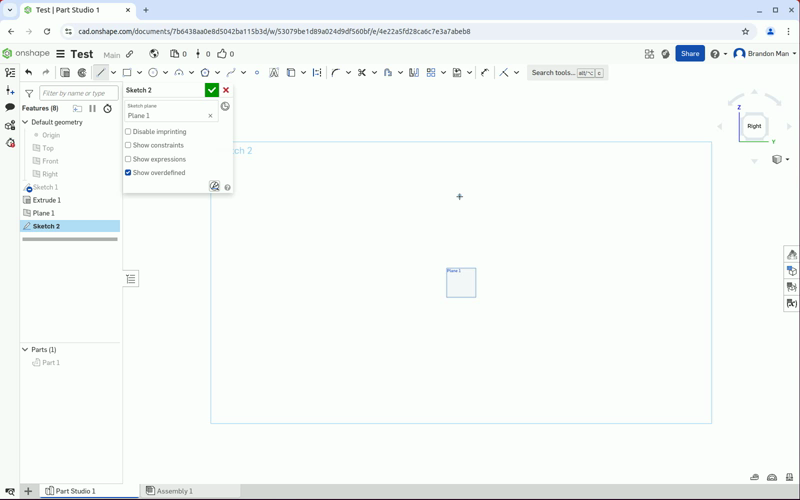
key_down(shift)
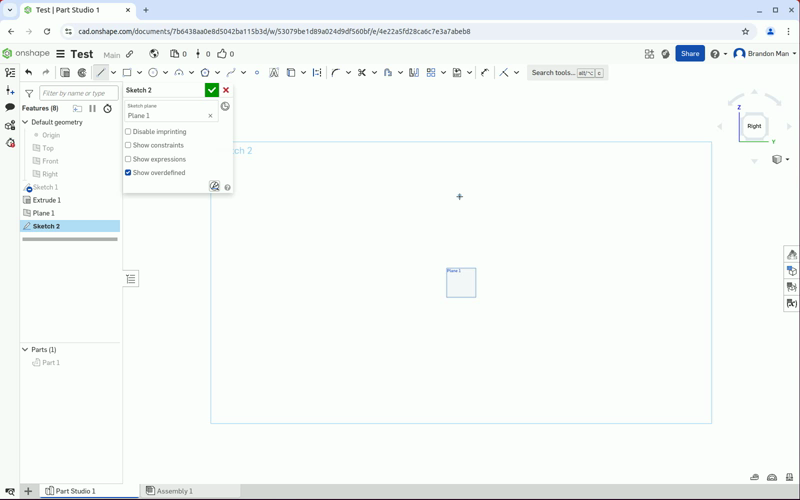
mouse_move(489, 196)
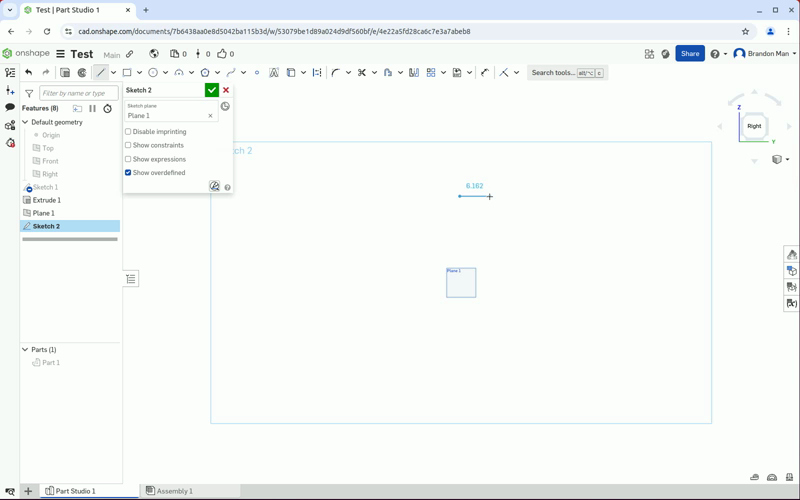
mouse_move(467, 200)
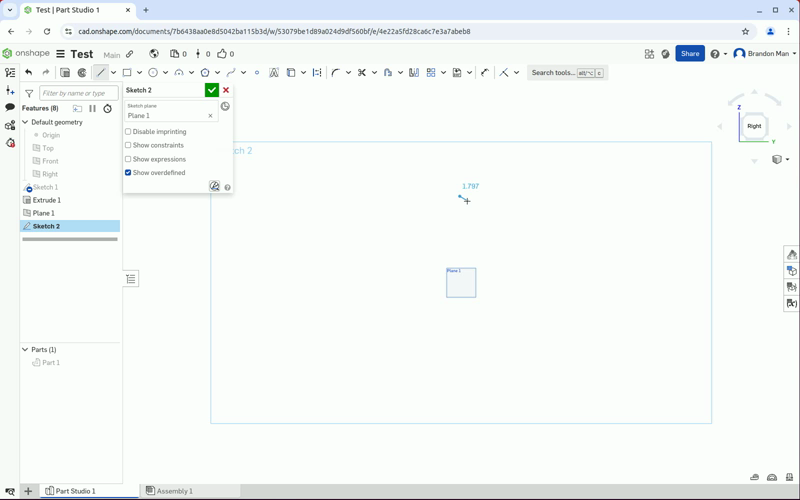
click(467, 200)
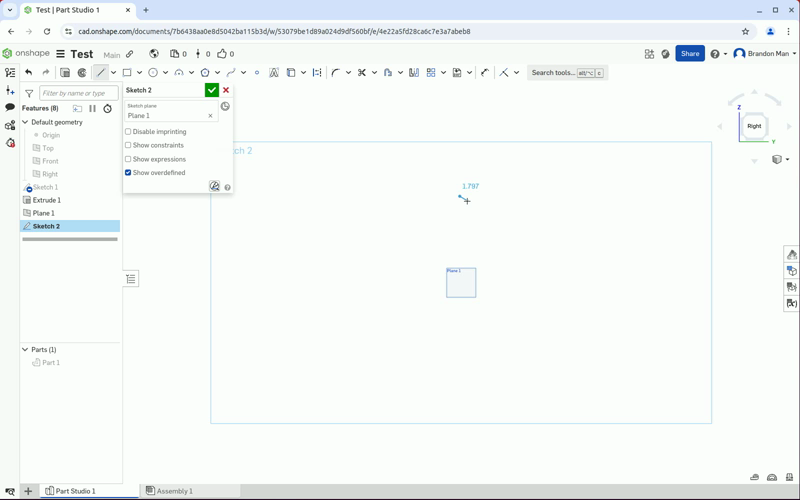
key_up(shift)
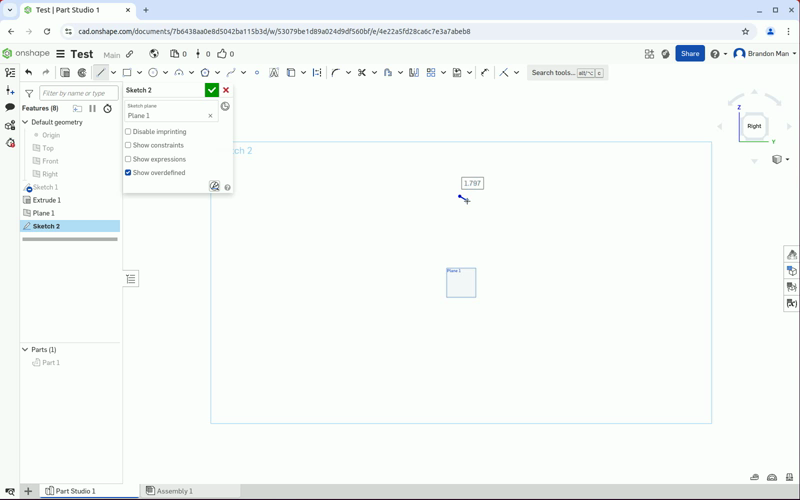
key_down(shift)
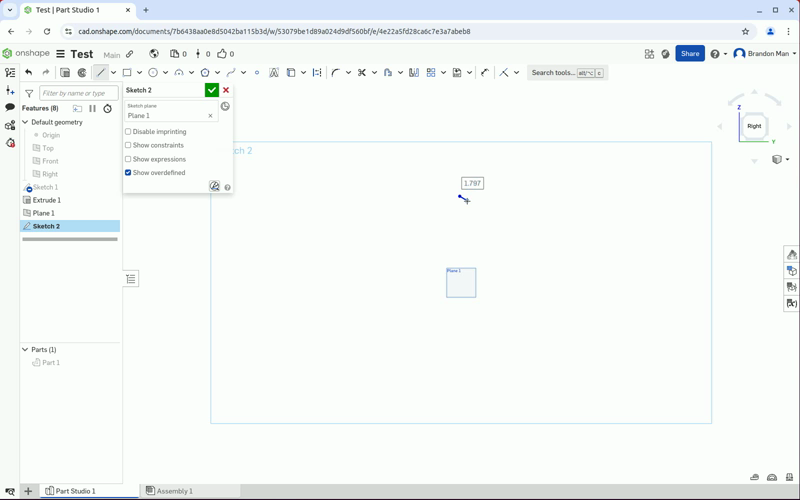
mouse_move(497, 200)
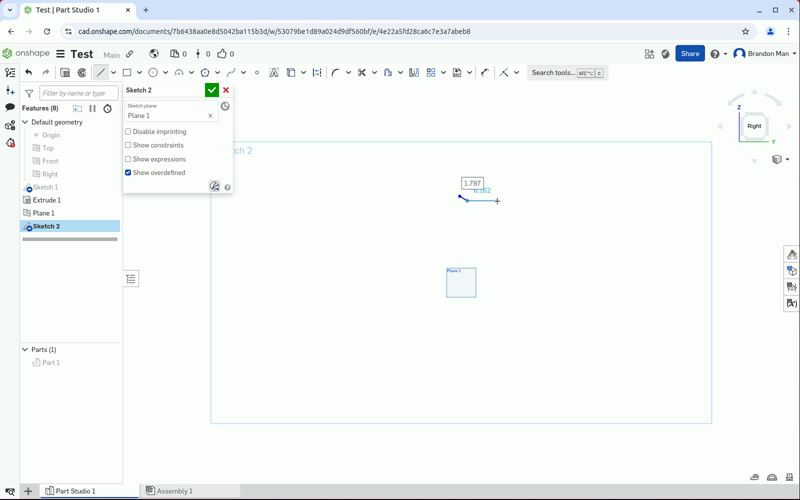
mouse_move(477, 186)
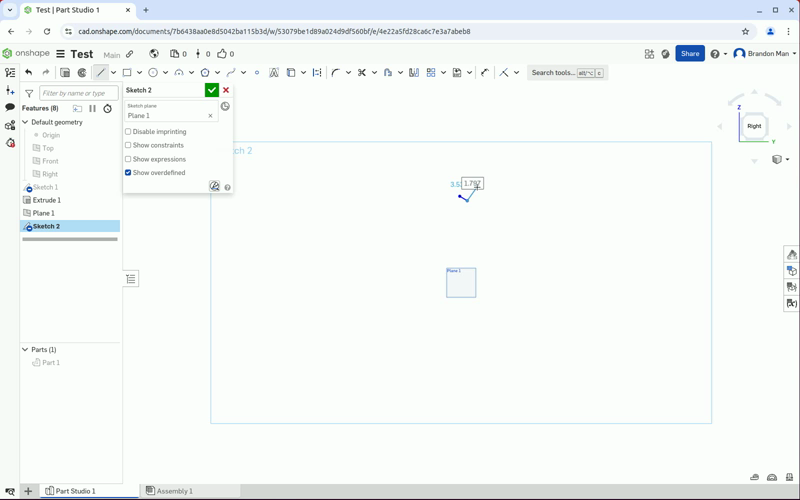
click(477, 186)
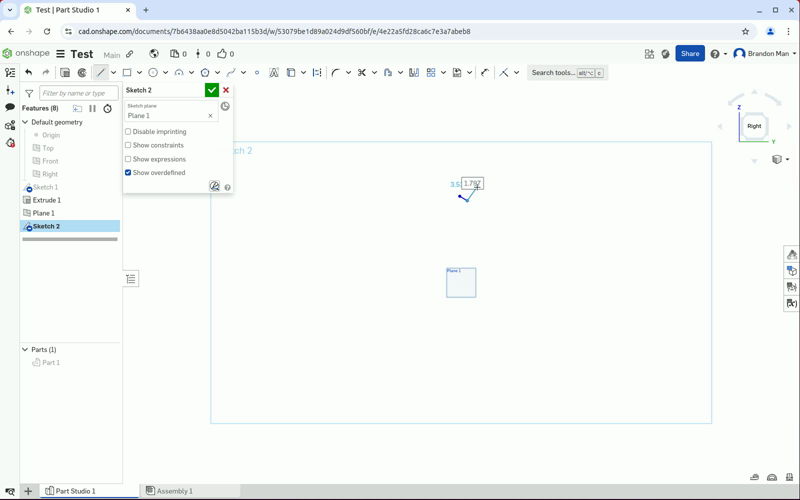
key_up(shift)
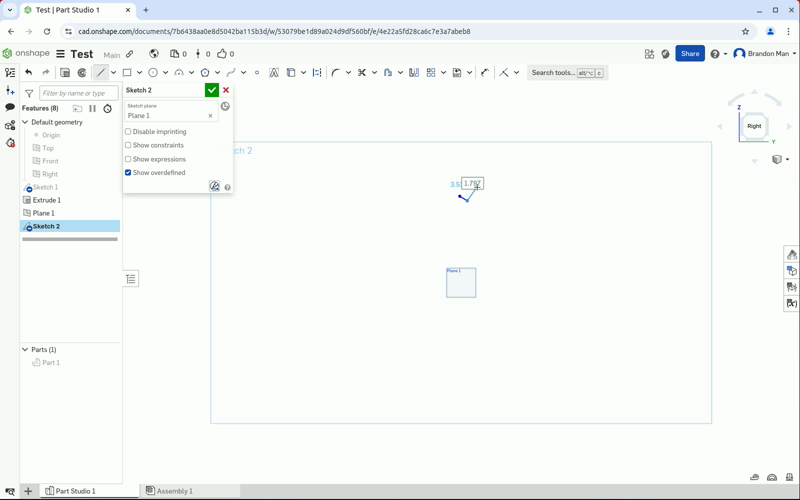
key_down(shift)
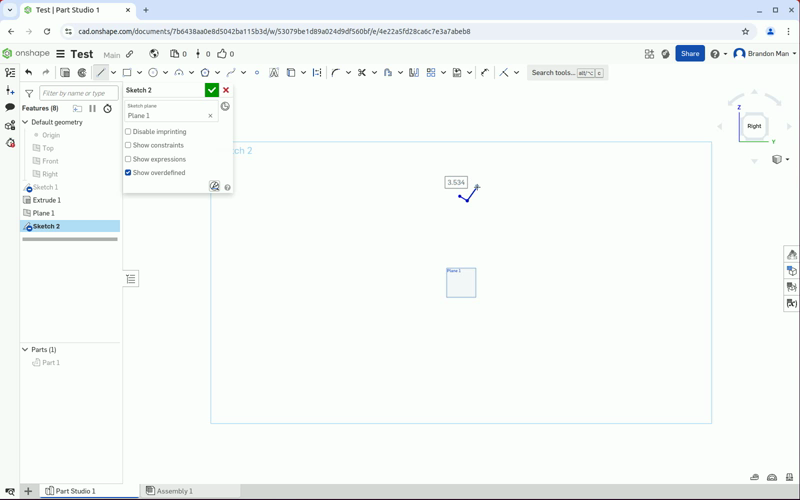
mouse_move(507, 186)
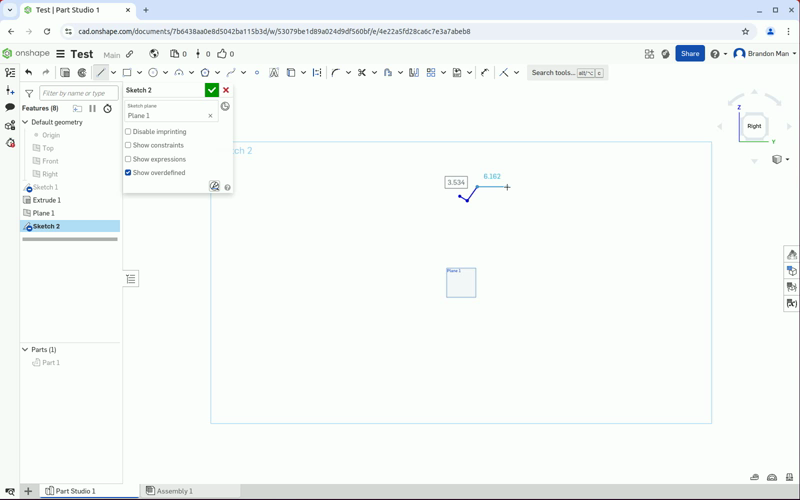
mouse_move(469, 181)
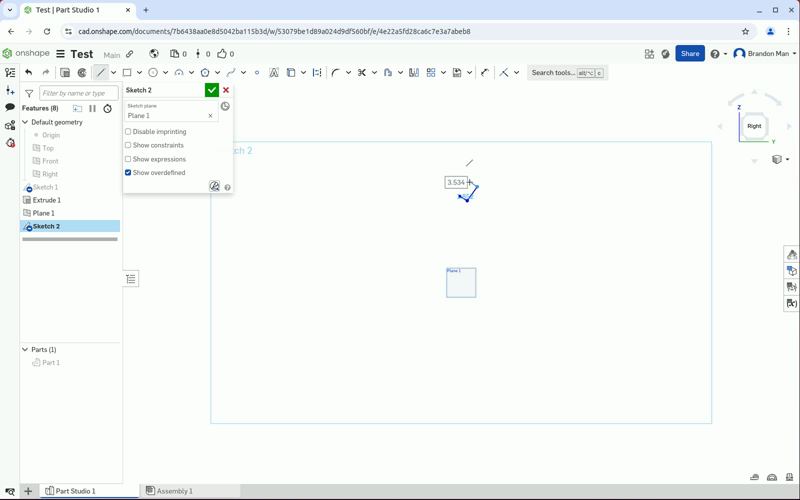
click(469, 181)
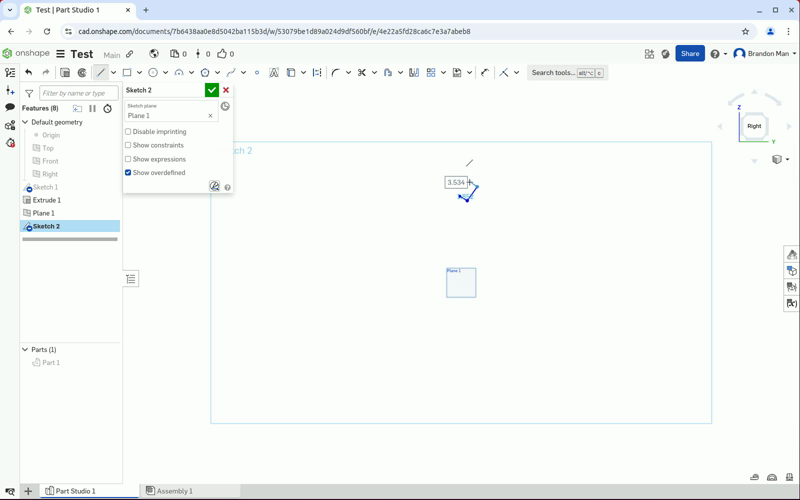
key_up(shift)
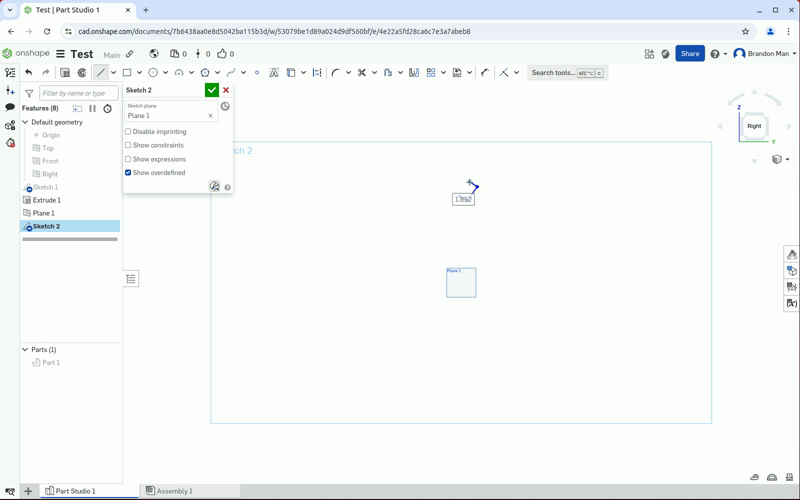
mouse_move(499, 181)
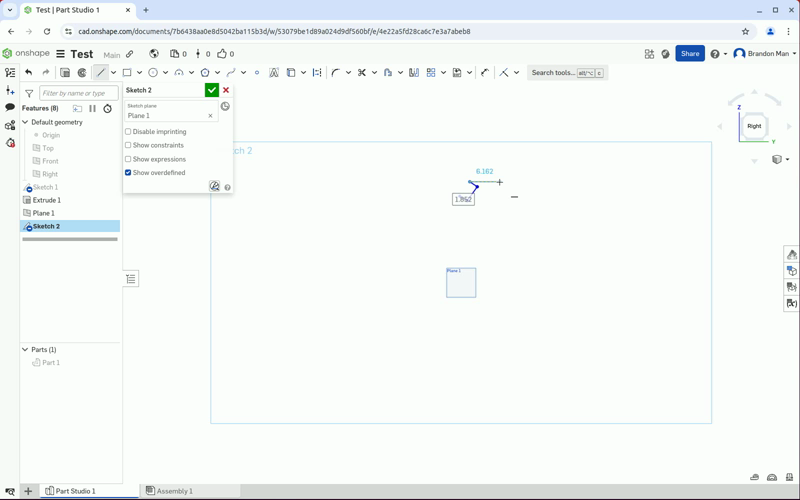
key_down(shift)
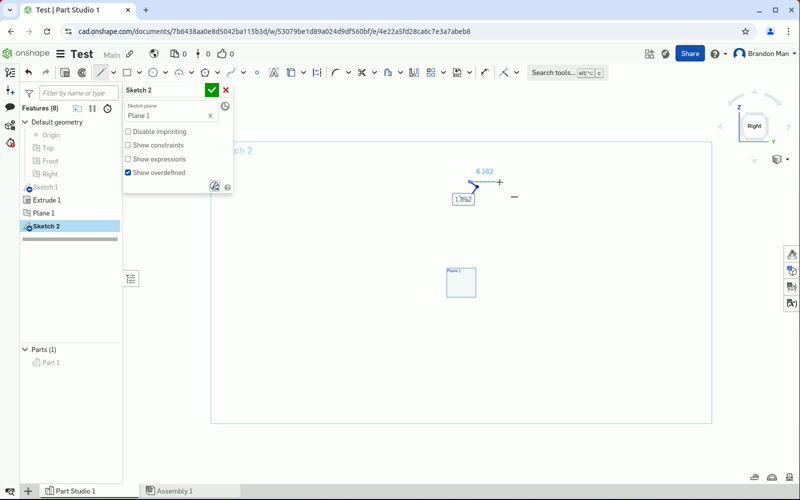
mouse_move(459, 196)
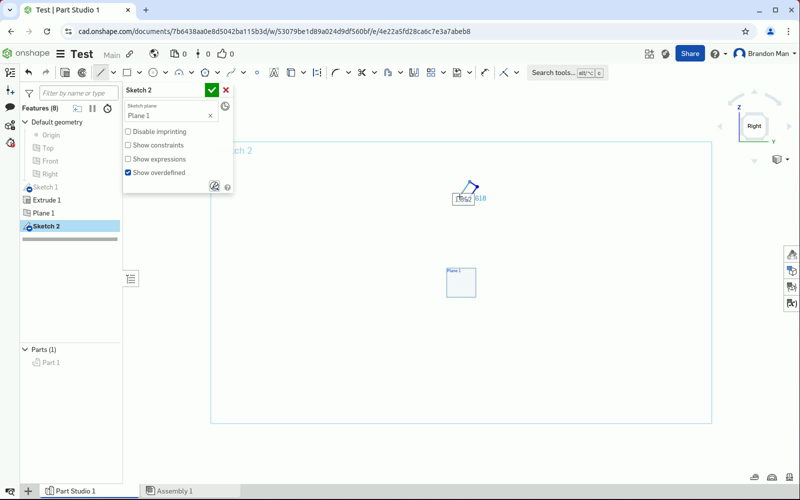
key_up(shift)
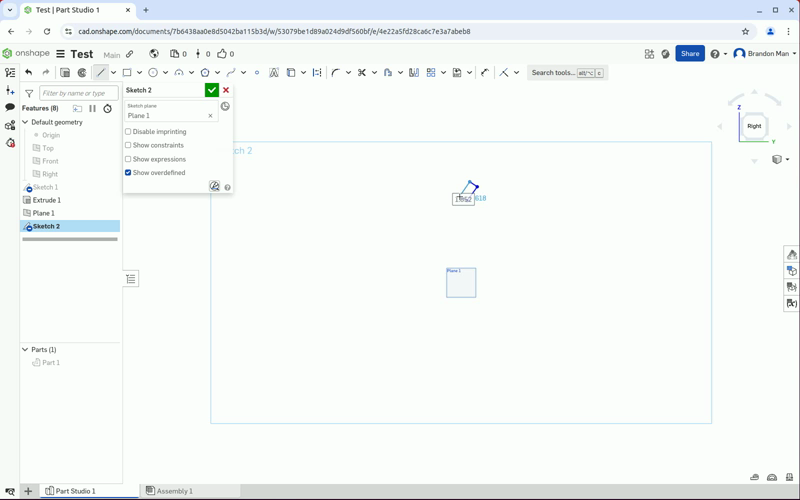
click(459, 196)
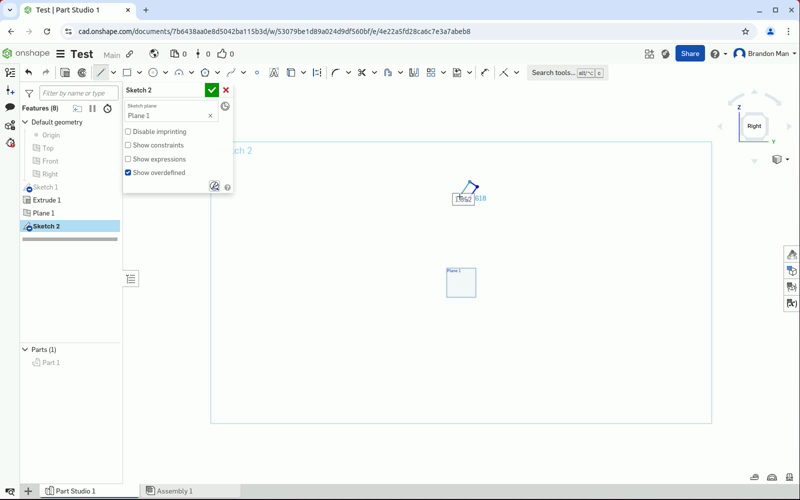
key(esc)
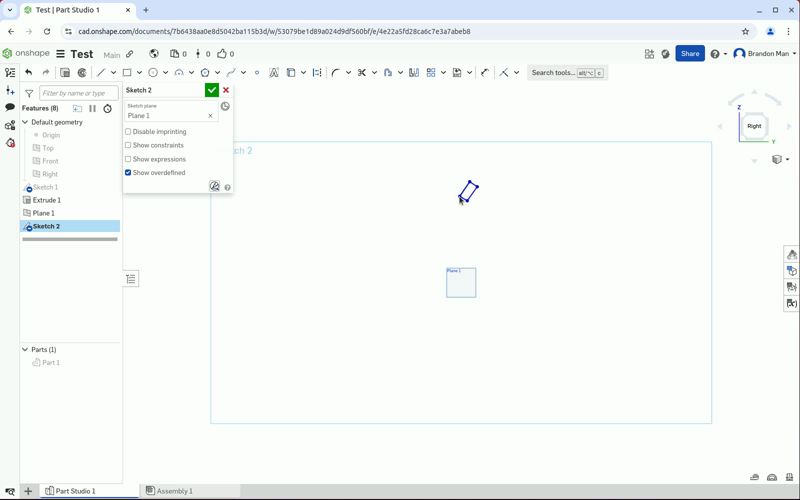
mouse_move(467, 194)
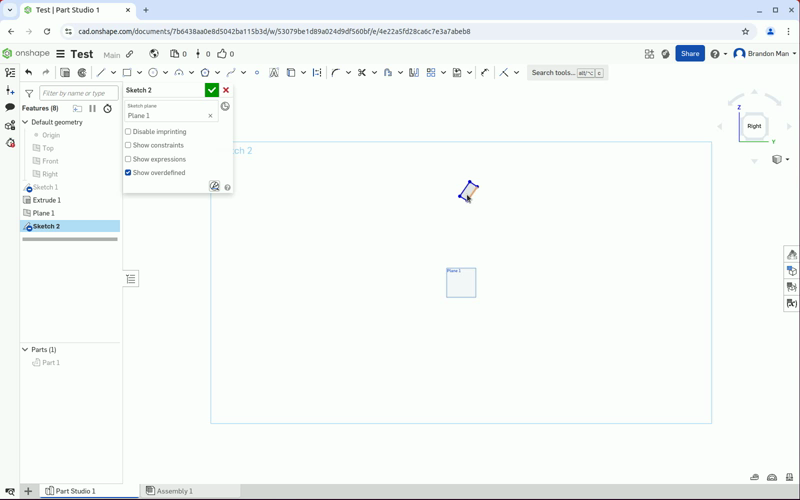
scroll(6)
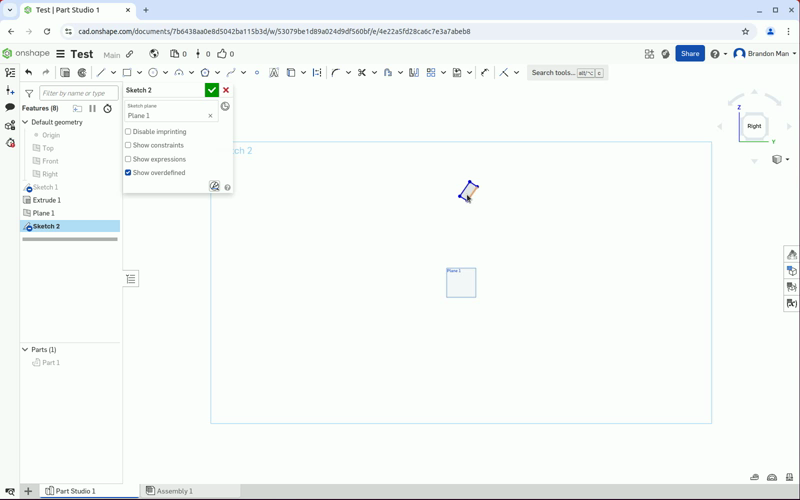
scroll(6)
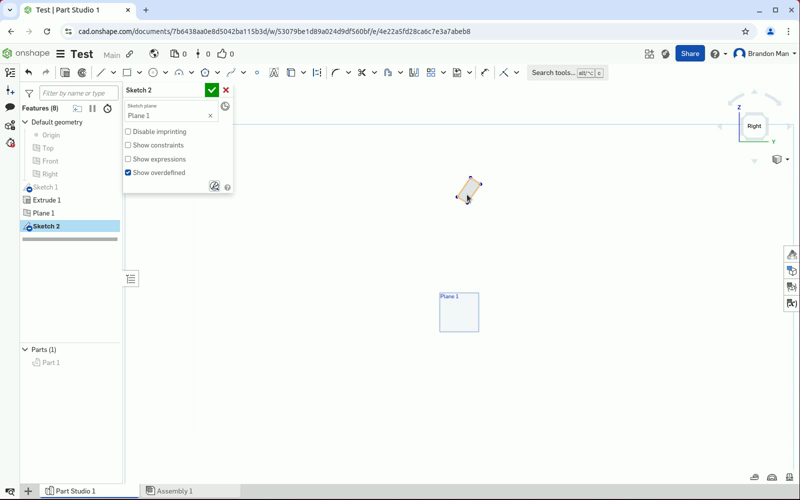
scroll(6)
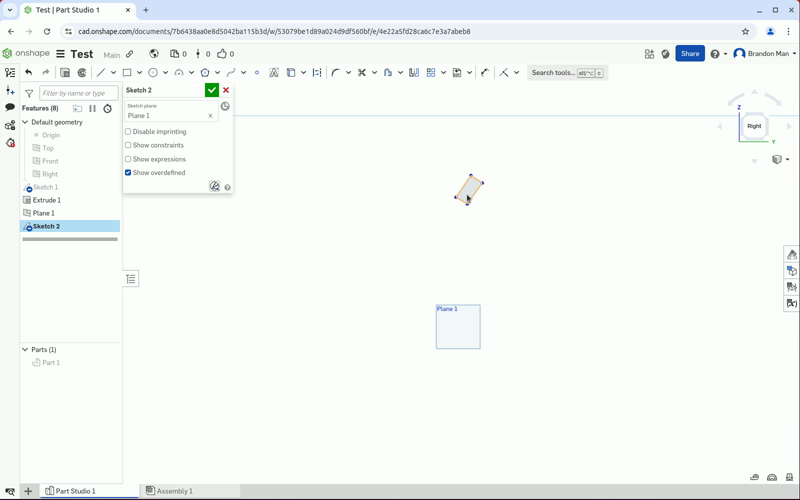
scroll(6)
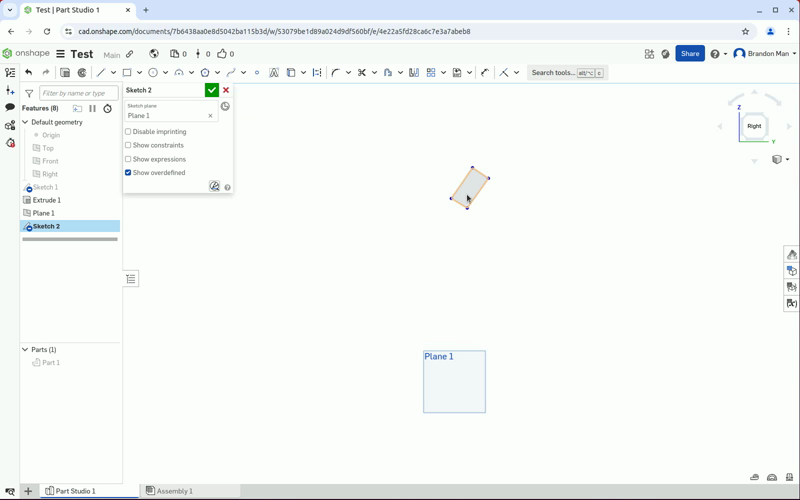
scroll(6)
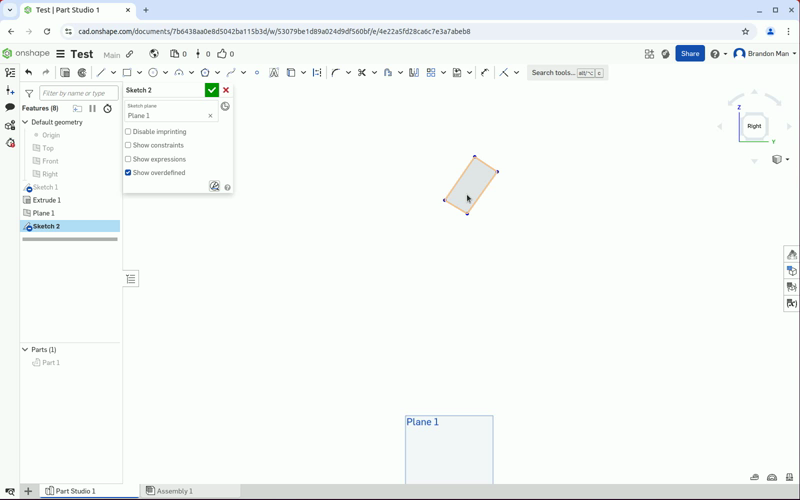
scroll(6)
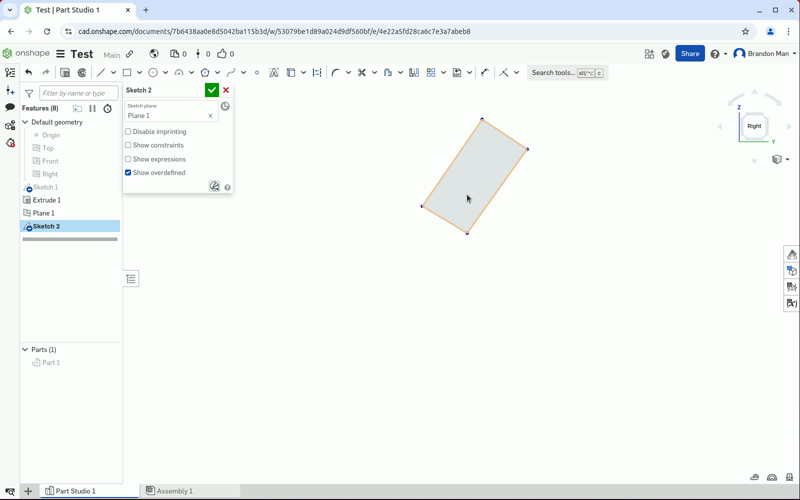
scroll(6)
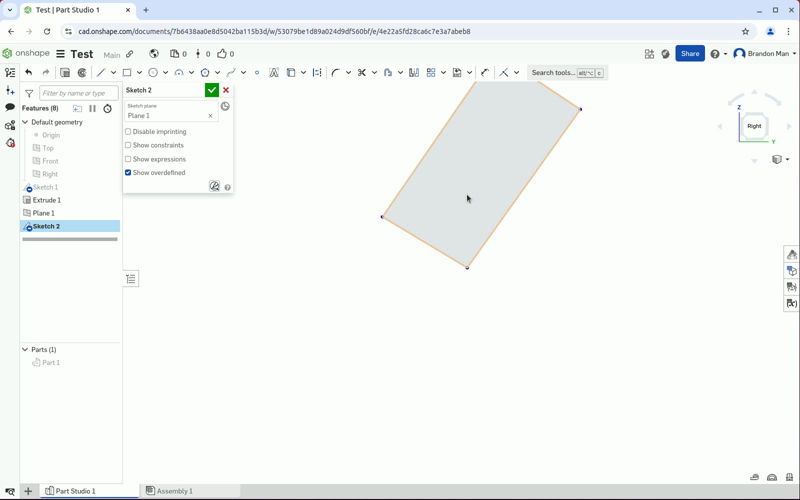
click(467, 194)
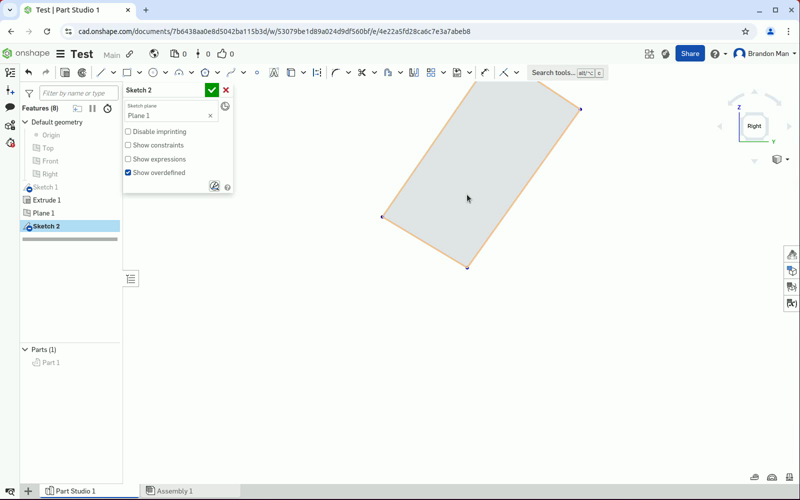
scroll(-6)
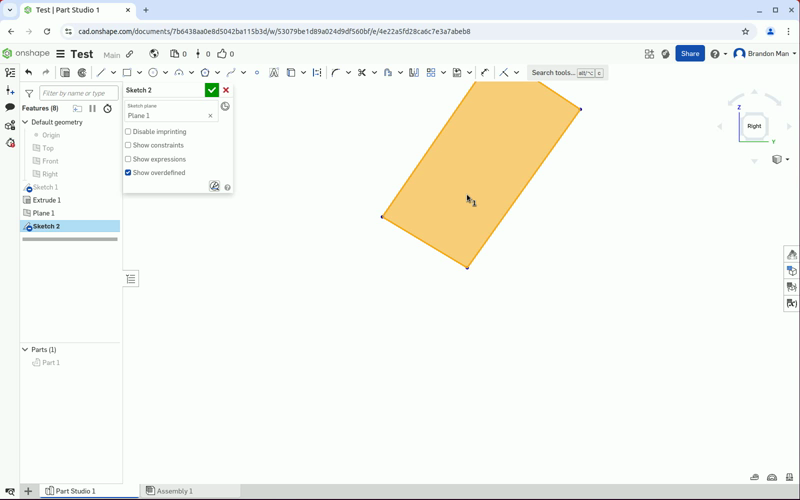
scroll(-6)
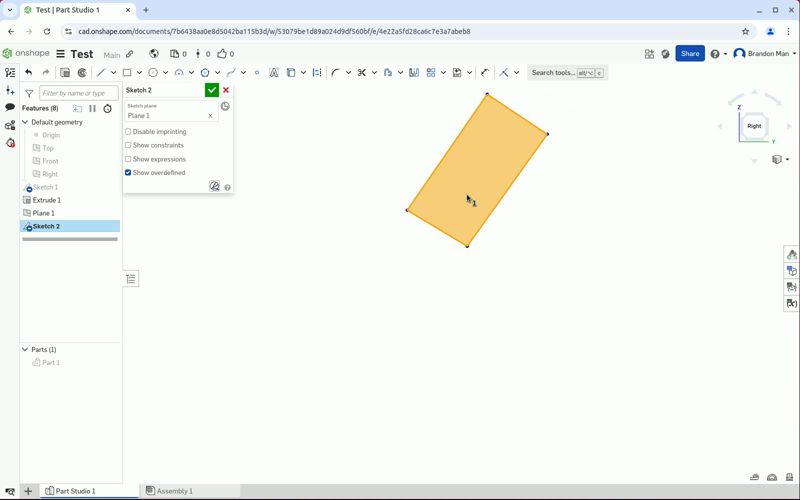
scroll(-6)
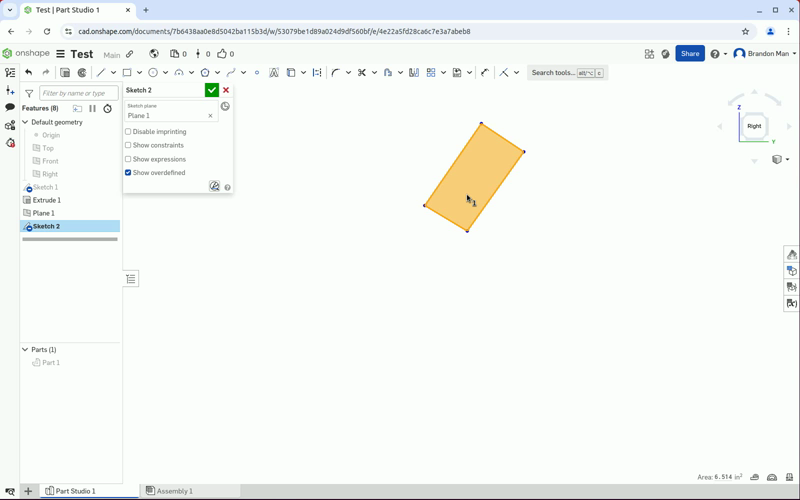
scroll(-6)
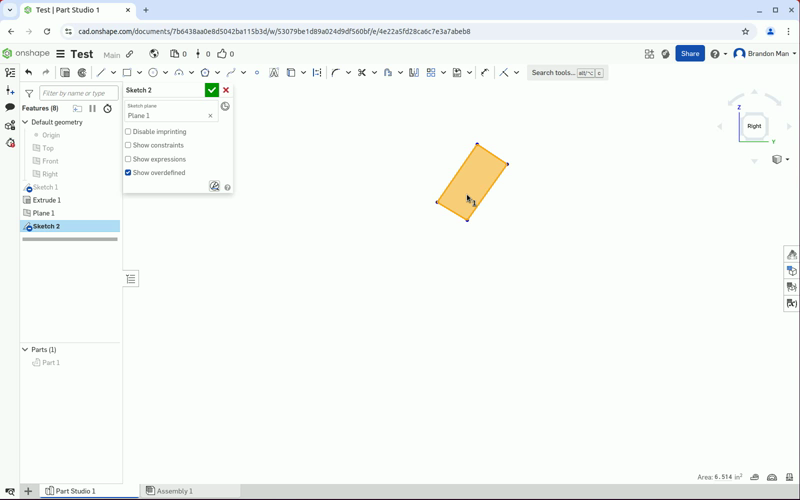
scroll(-6)
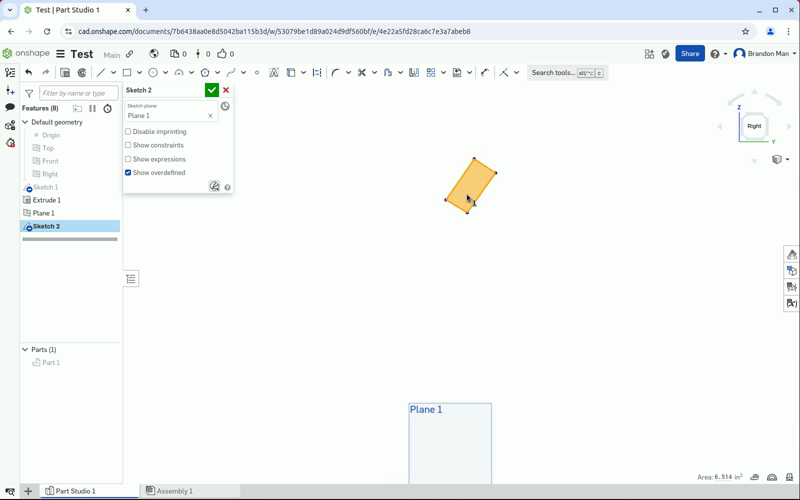
scroll(-6)
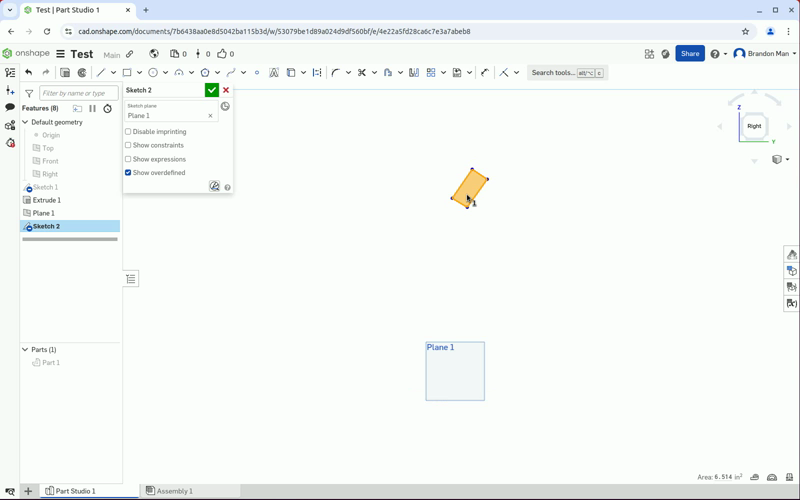
scroll(-6)
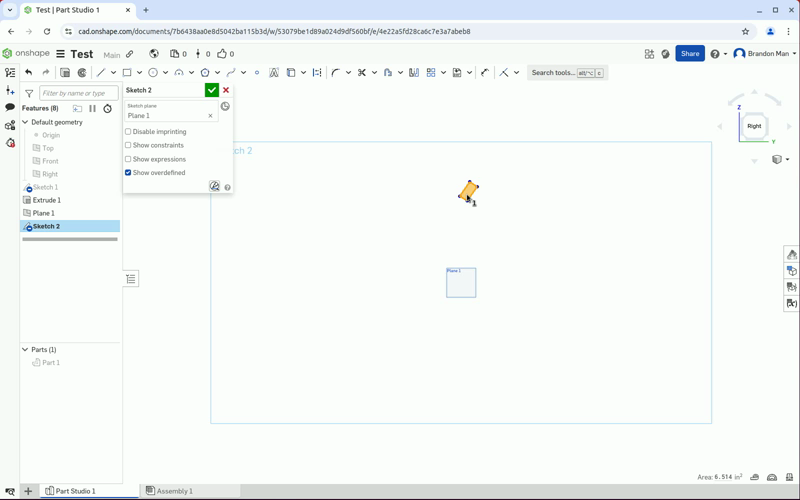
mouse_move(73, 352)
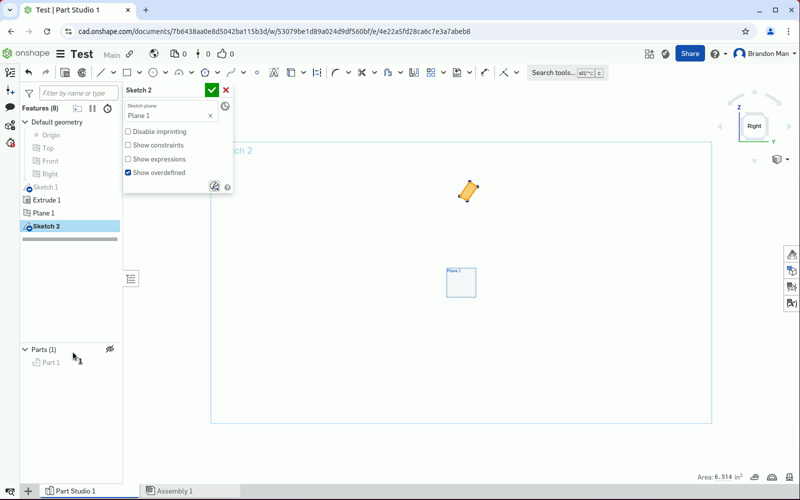
key(shift+y)
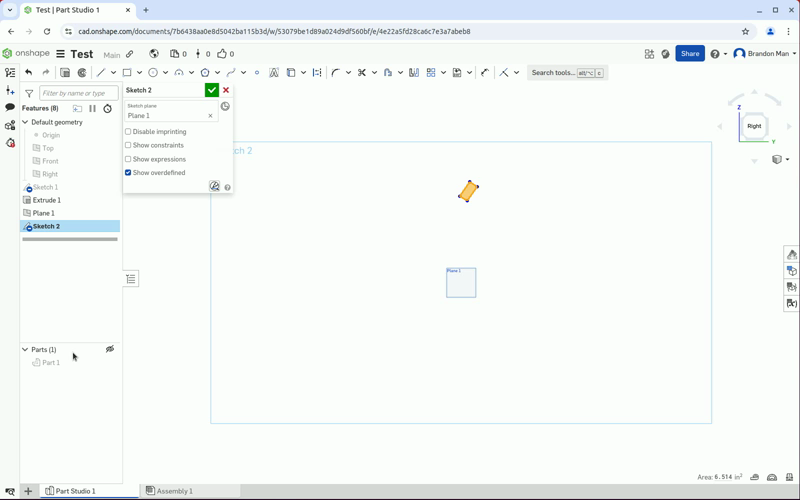
key(shift+e)
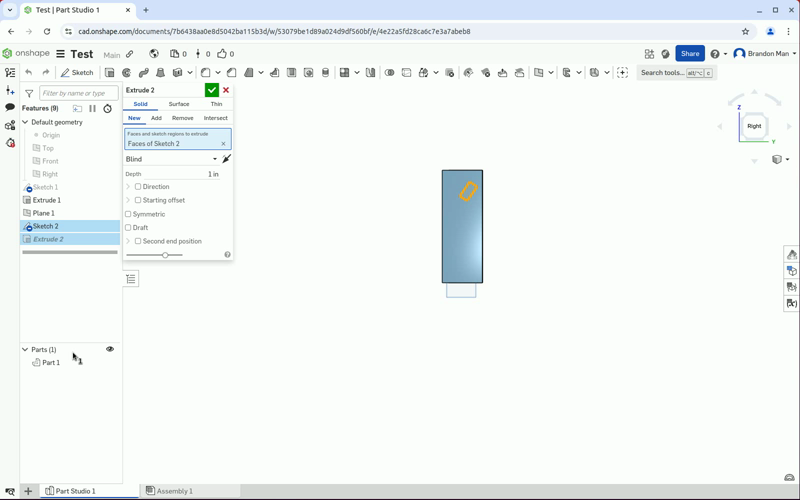
mouse_move(143, 106)
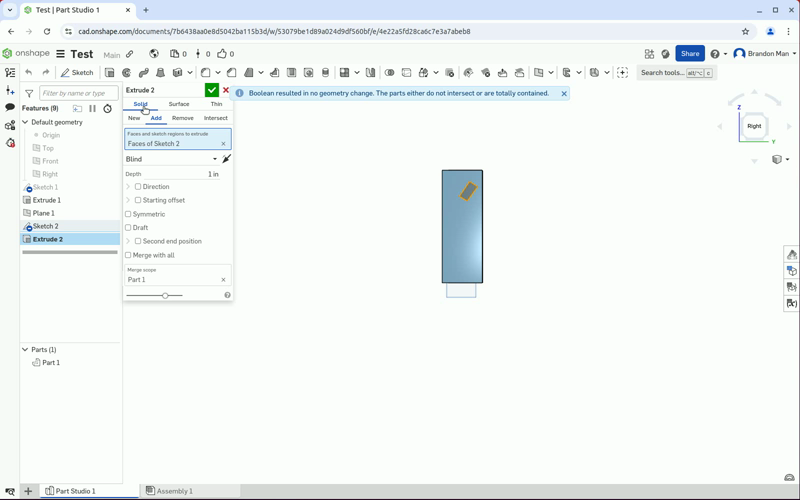
click(143, 106)
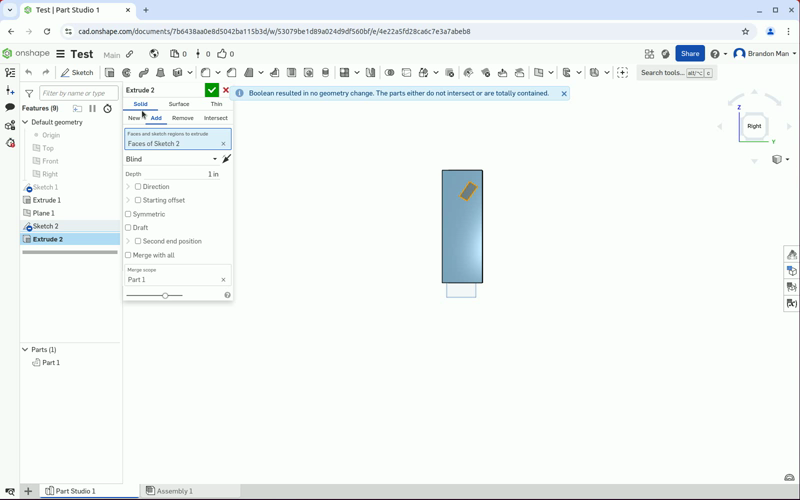
mouse_move(137, 120)
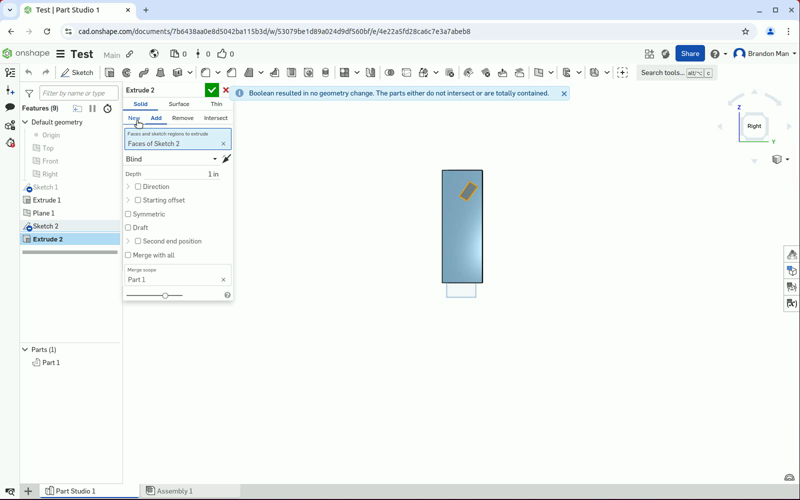
click(137, 120)
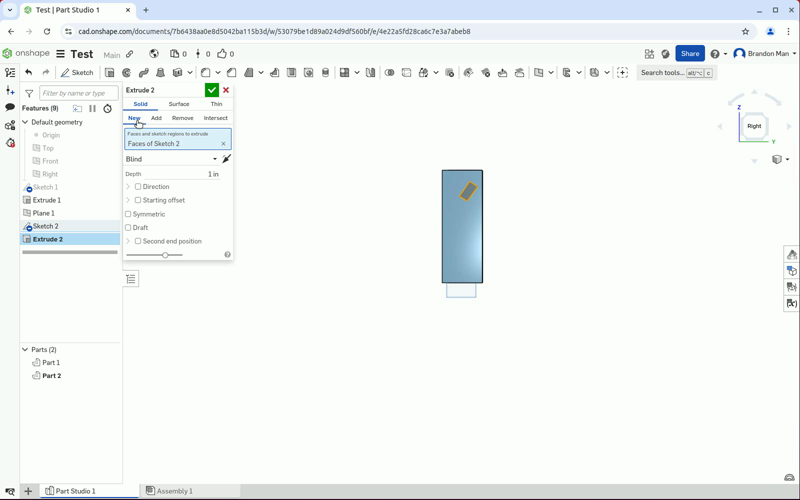
key(tab, 4)
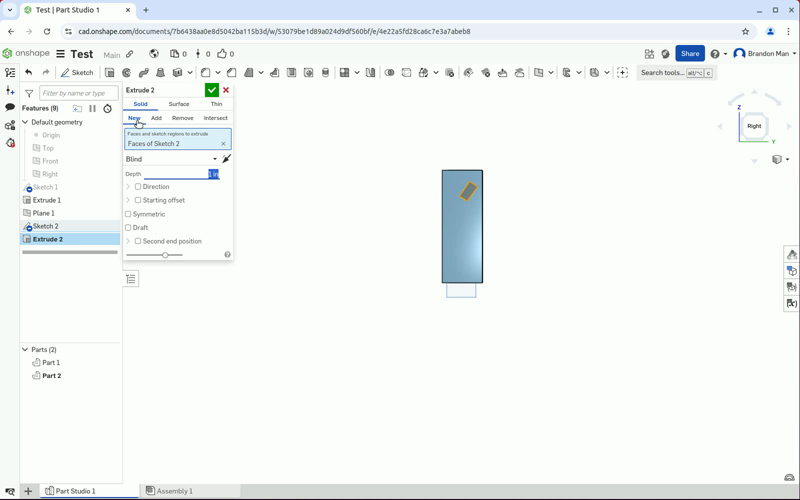
text(3.851)
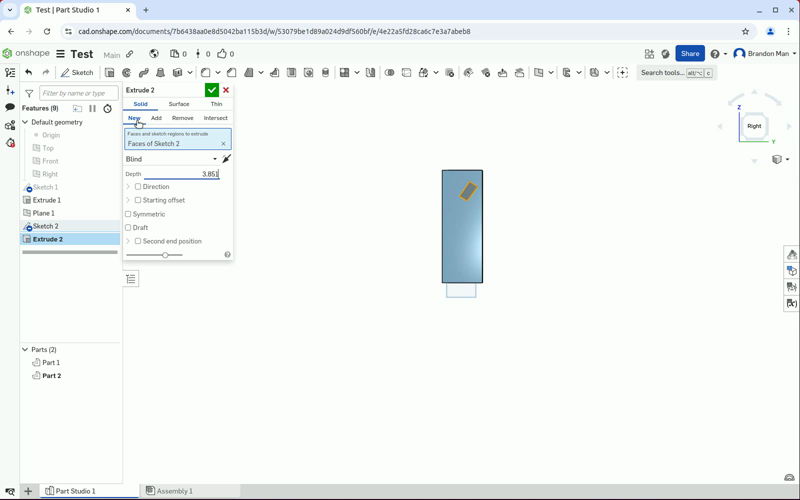
key(enter)
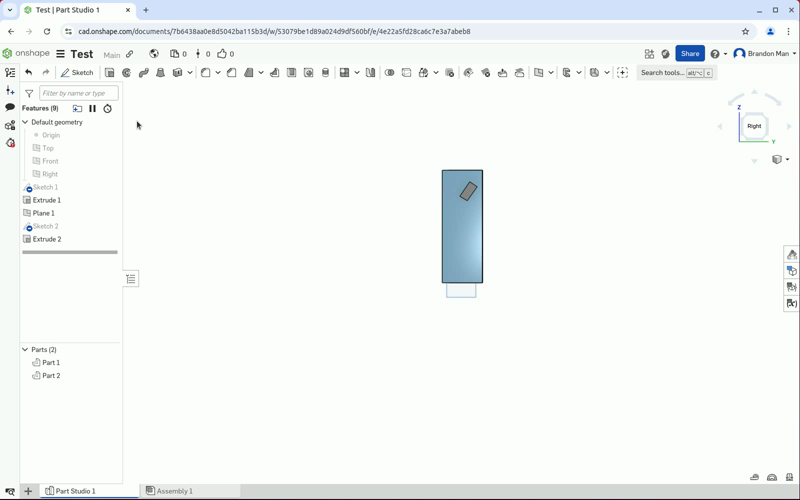
key(shift+h)
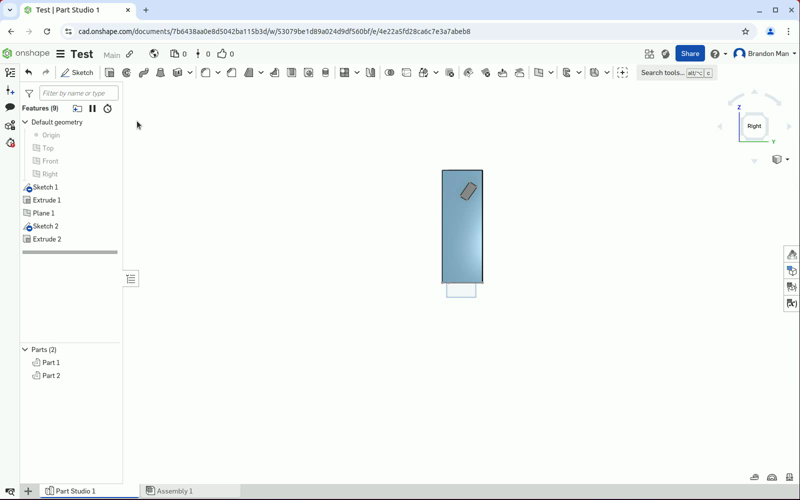
key(shift+h)
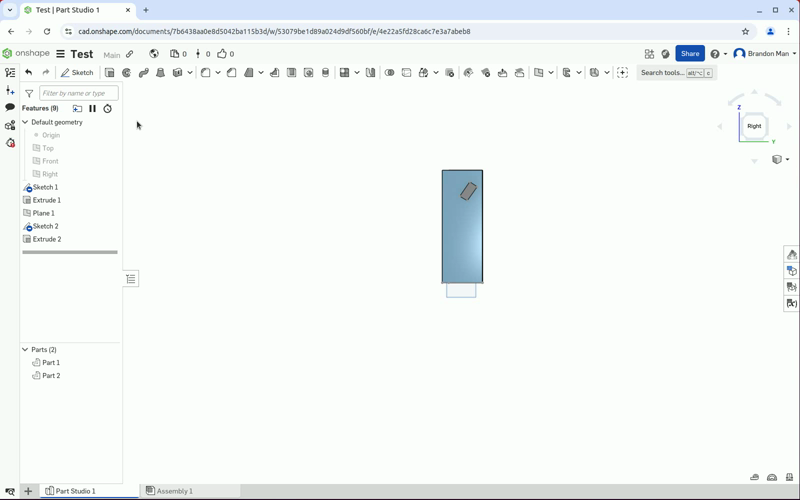
key(shift+7)
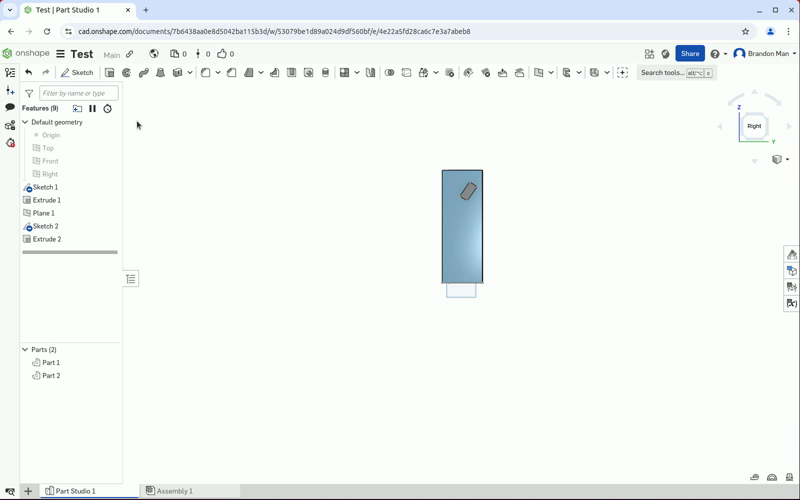
key(right, 2)
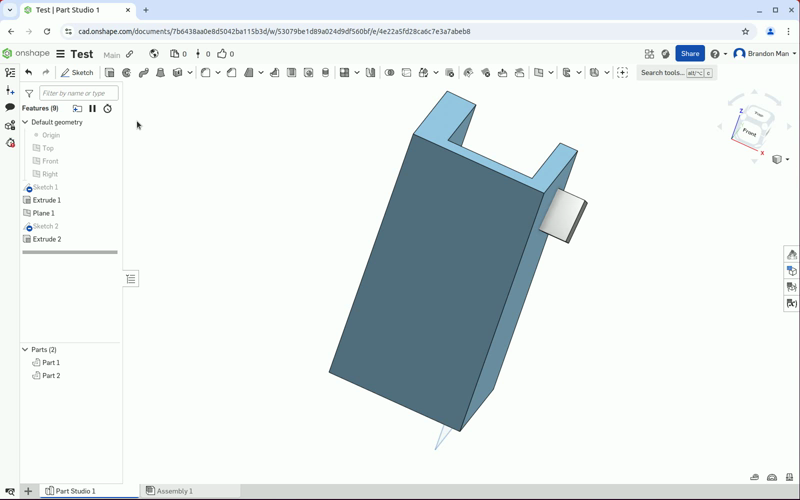
key(down, 2)
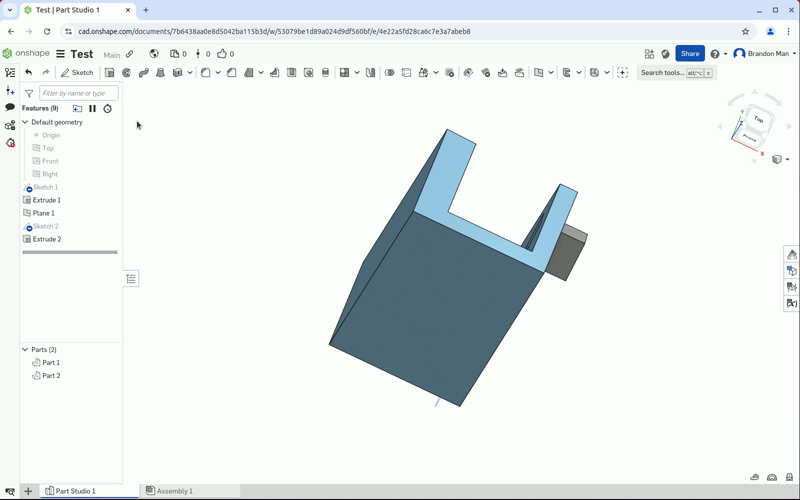
key(up, 2)
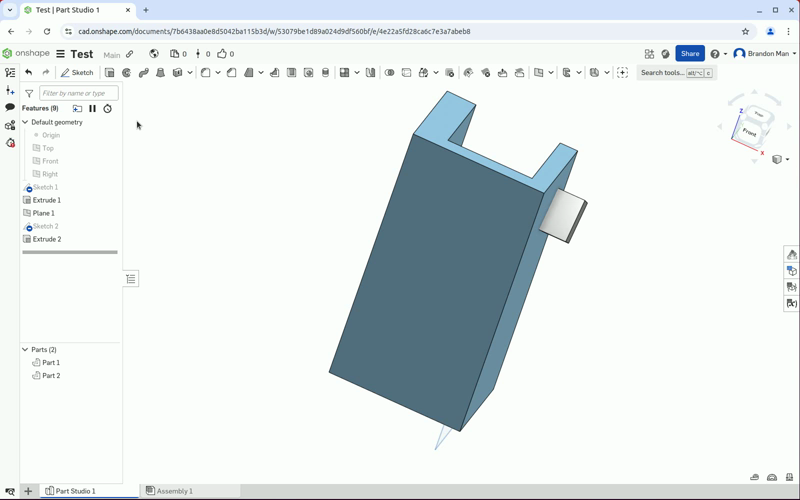
key(left, 2)
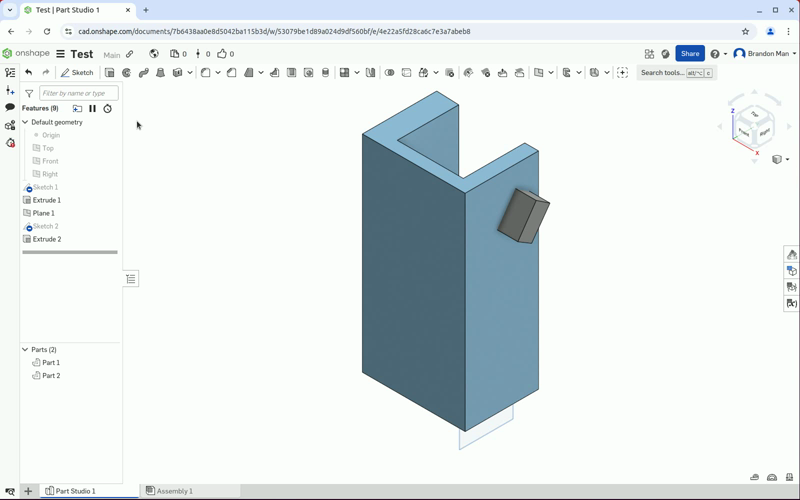
mouse_move(73, 189)
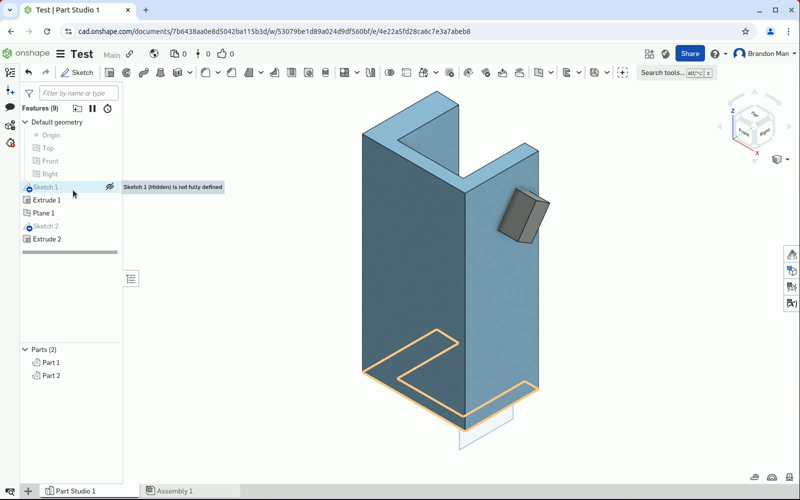
click(73, 189)